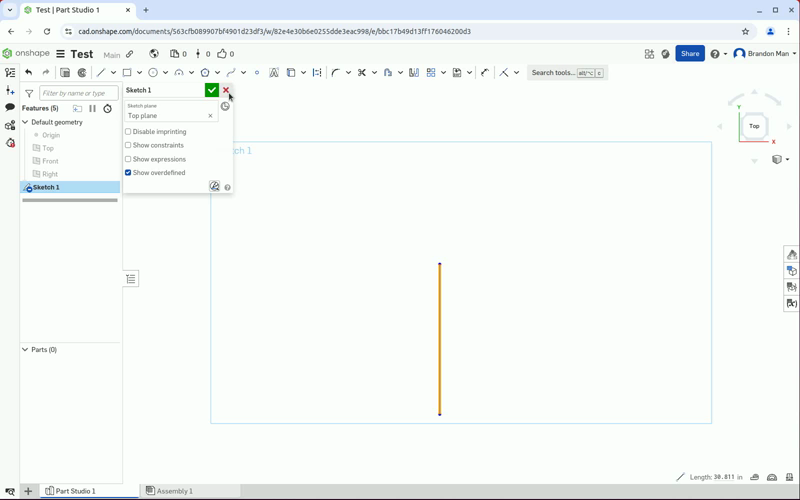
key(shift+h)
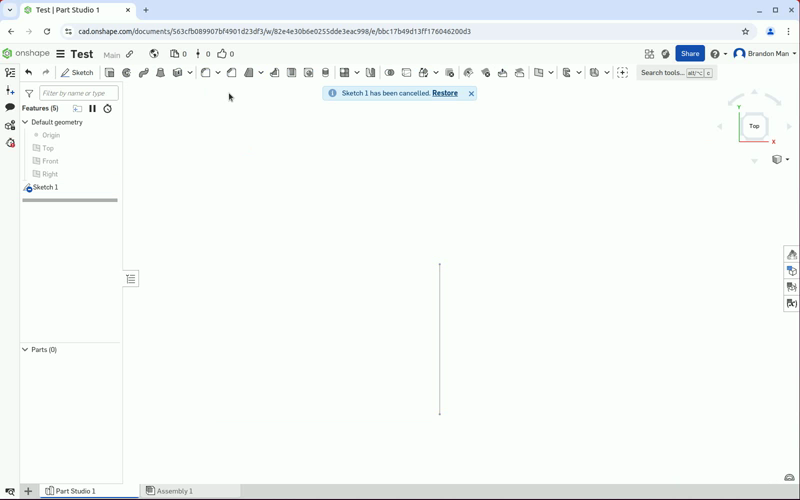
key(shift+s)
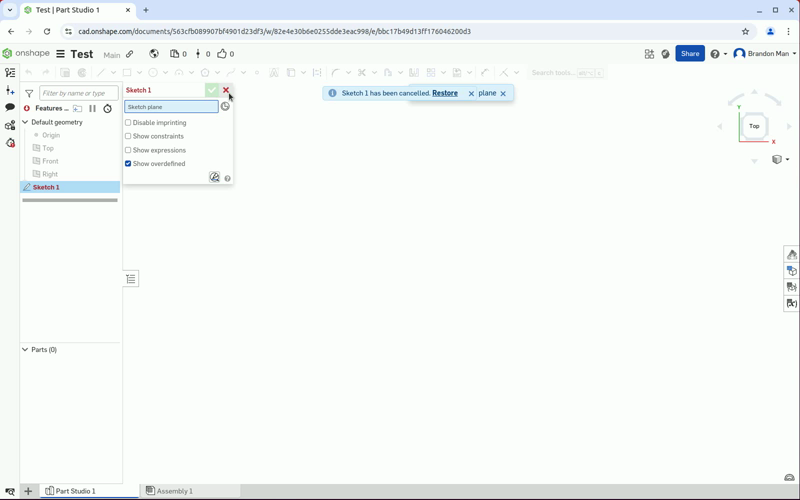
mouse_move(73, 150)
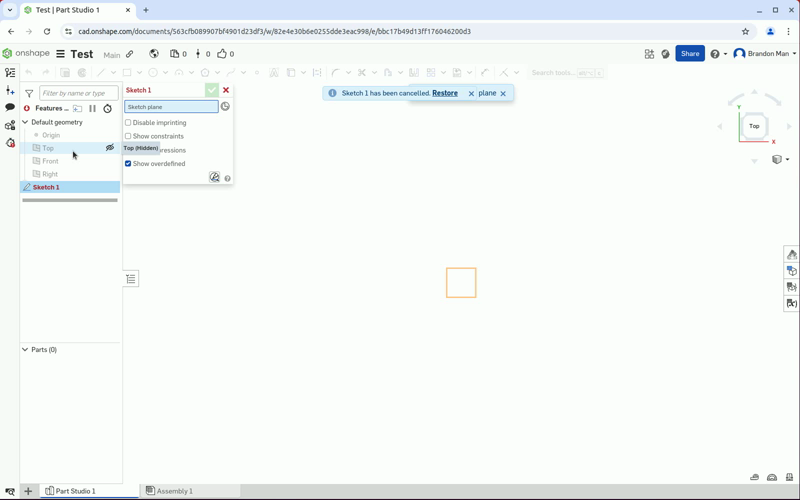
click(73, 150)
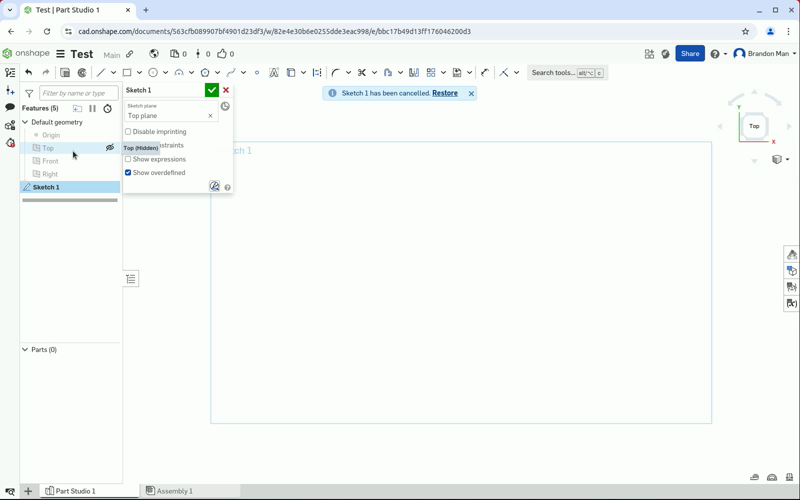
mouse_move(73, 352)
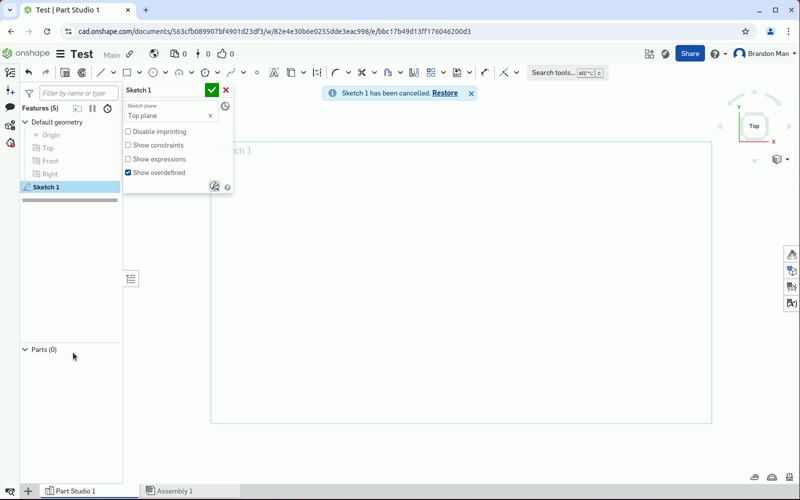
key(y)
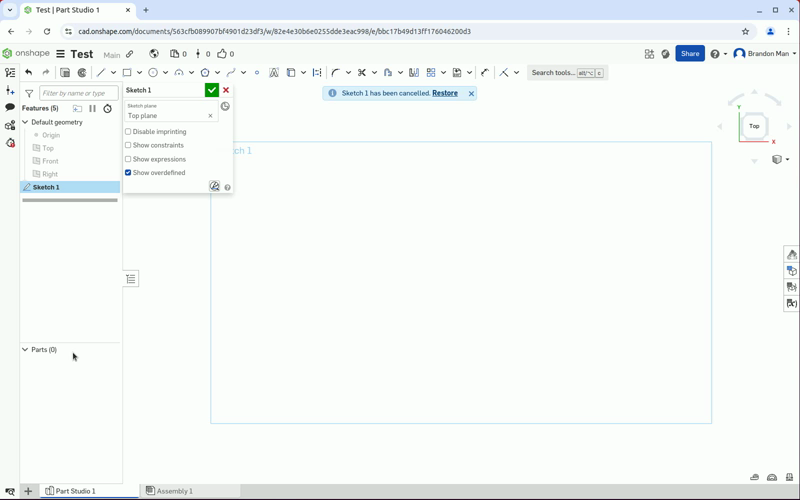
key(l)
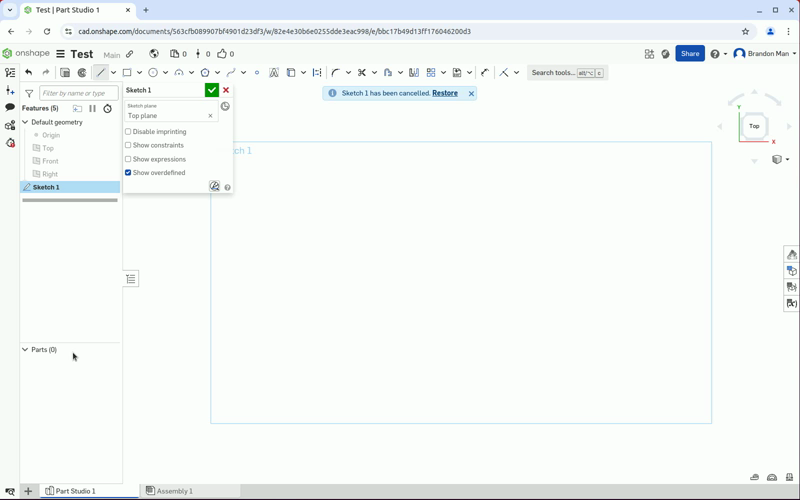
key_down(shift)
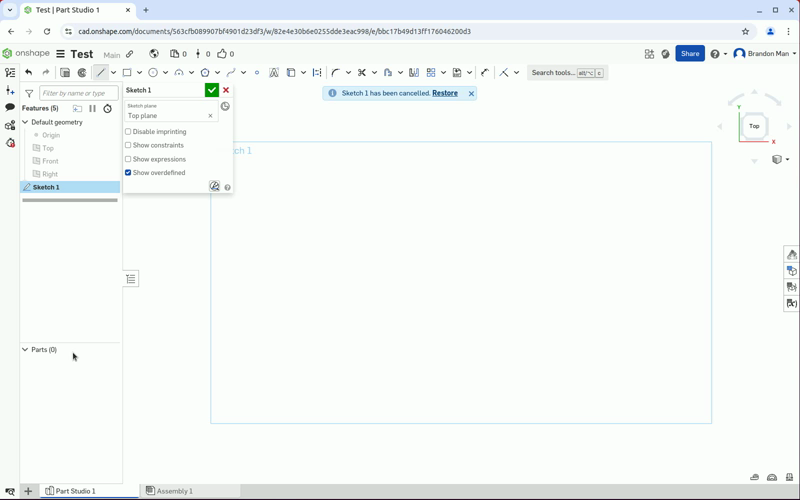
mouse_move(432, 287)
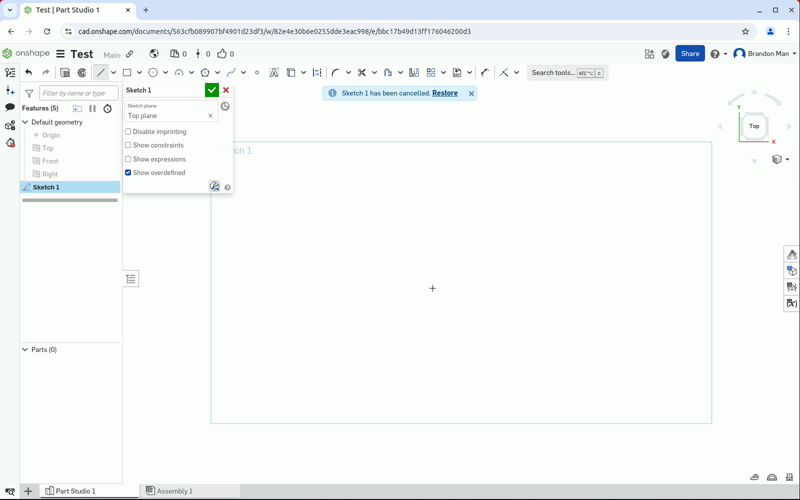
click(432, 287)
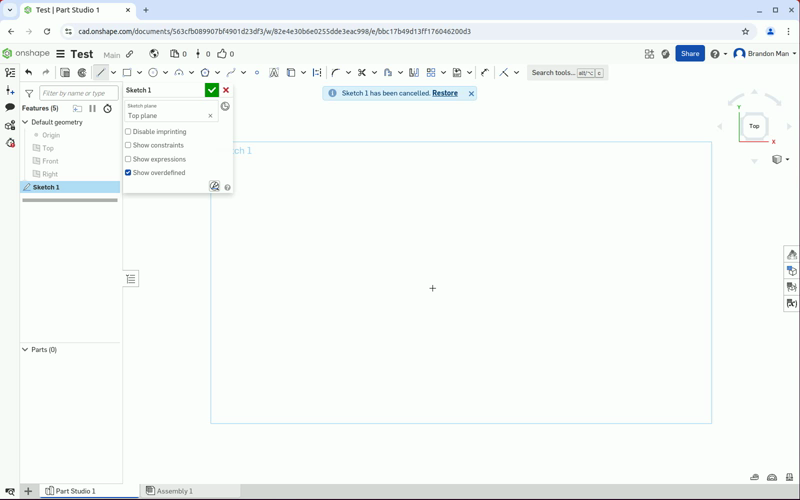
key_up(shift)
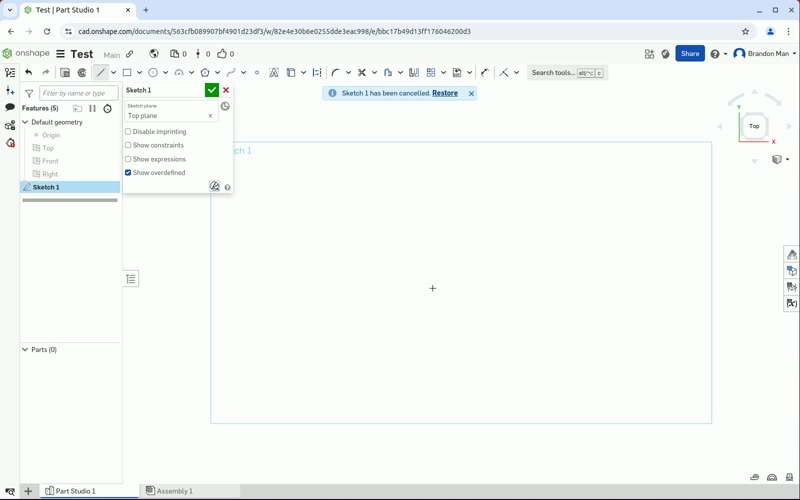
key_down(shift)
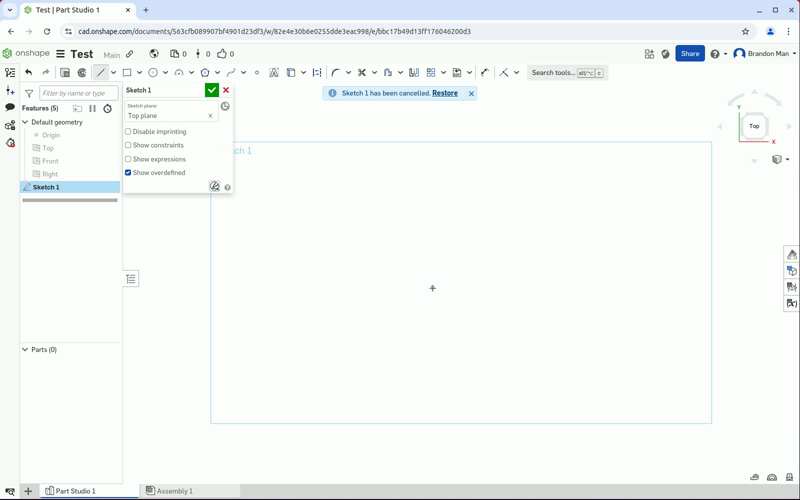
mouse_move(462, 287)
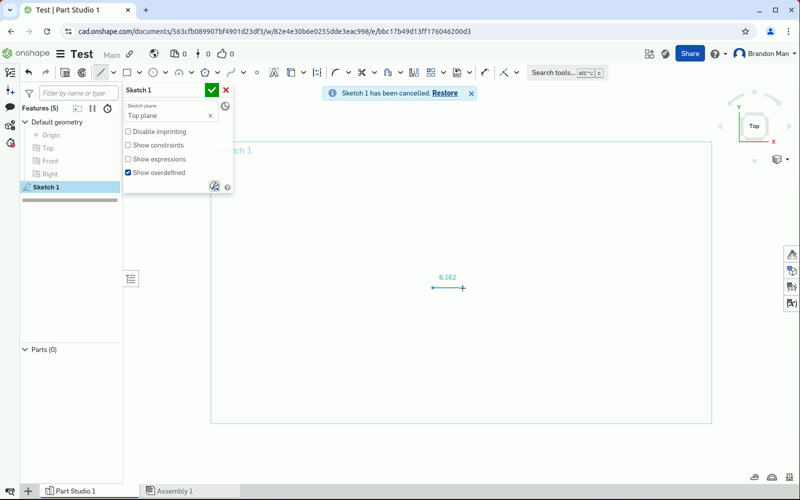
mouse_move(441, 314)
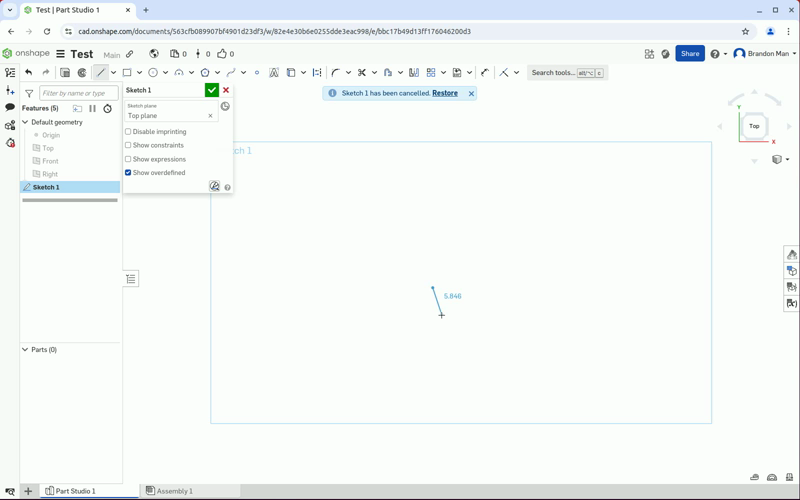
click(441, 314)
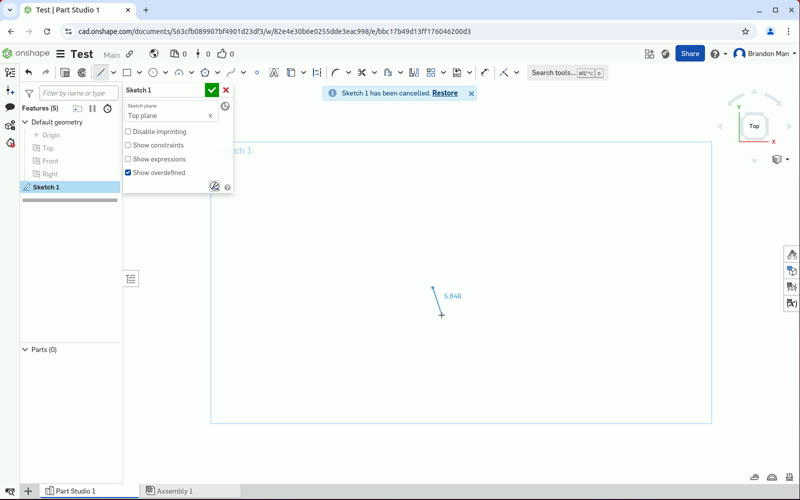
key_up(shift)
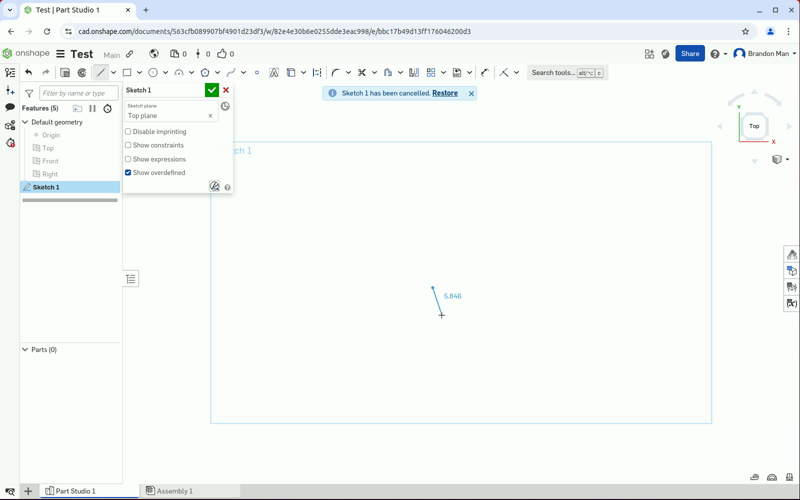
key_down(shift)
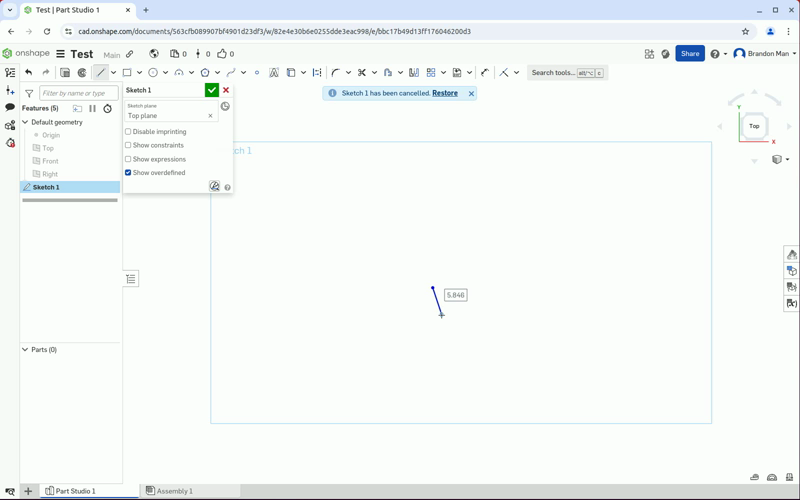
mouse_move(471, 314)
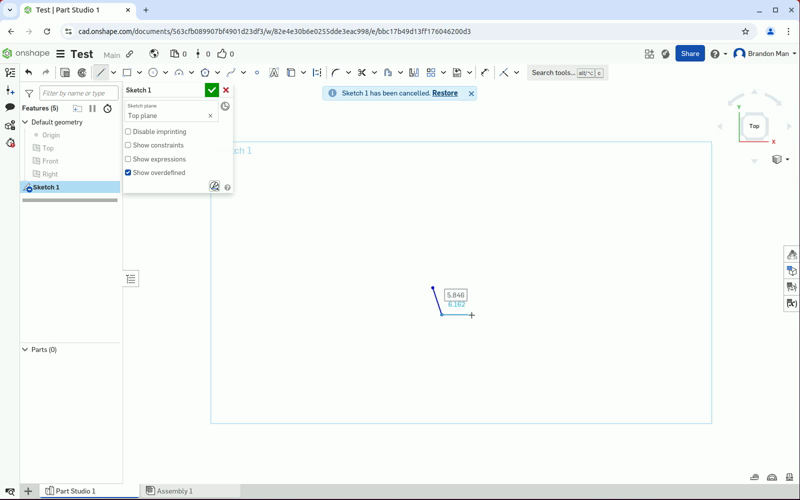
mouse_move(441, 330)
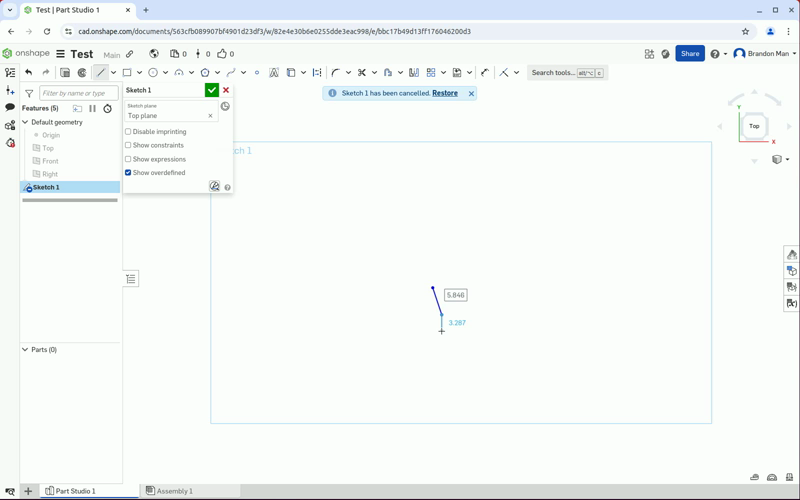
click(441, 330)
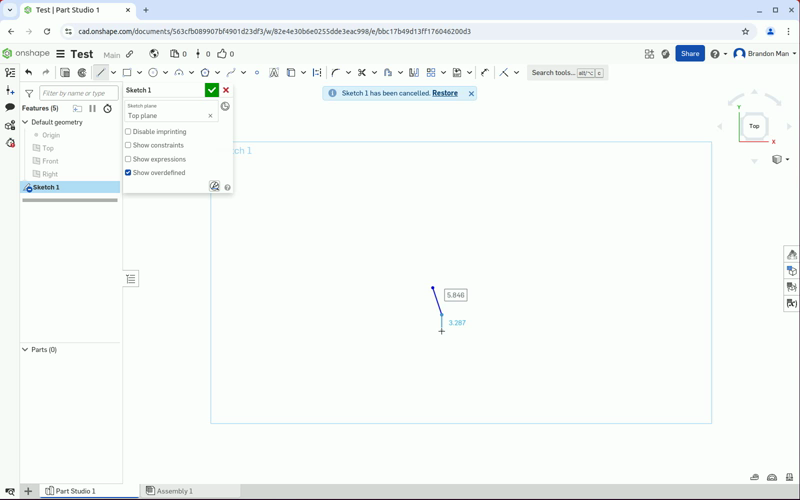
key_up(shift)
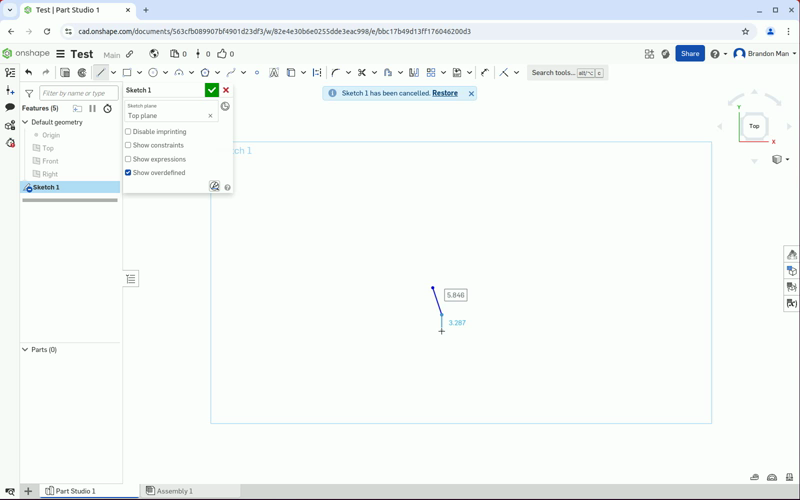
key_down(shift)
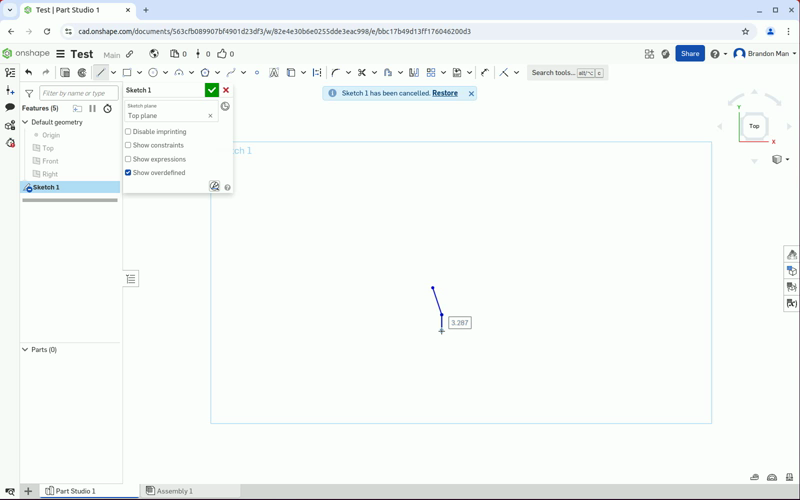
mouse_move(471, 330)
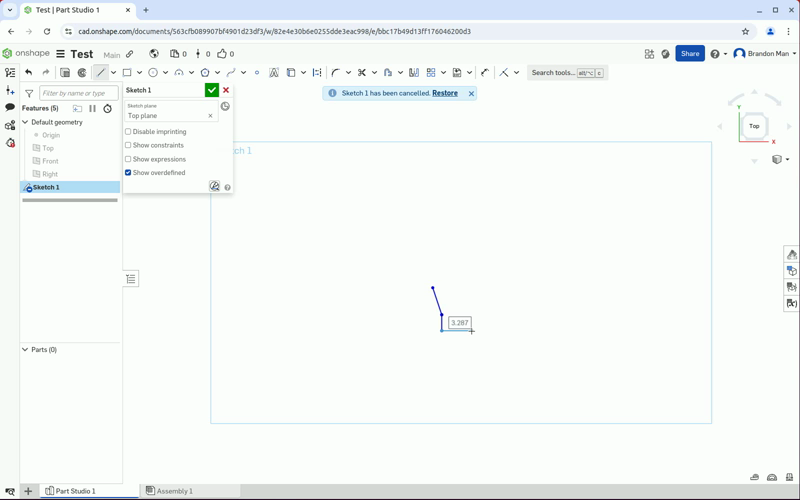
mouse_move(474, 330)
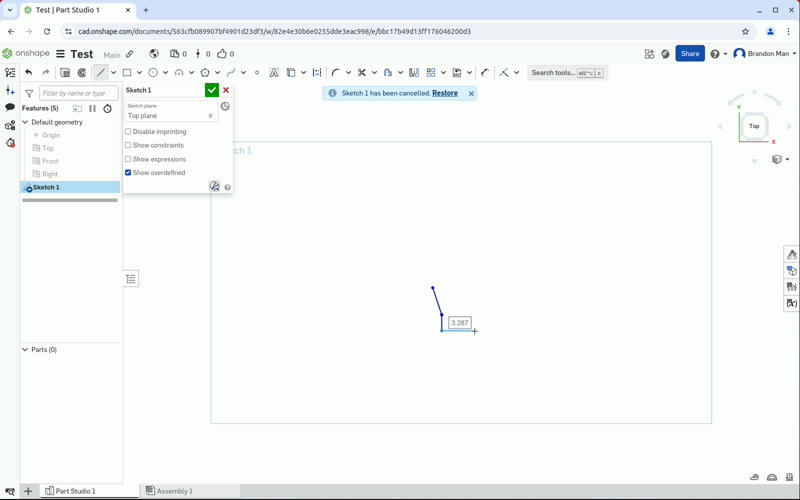
click(474, 330)
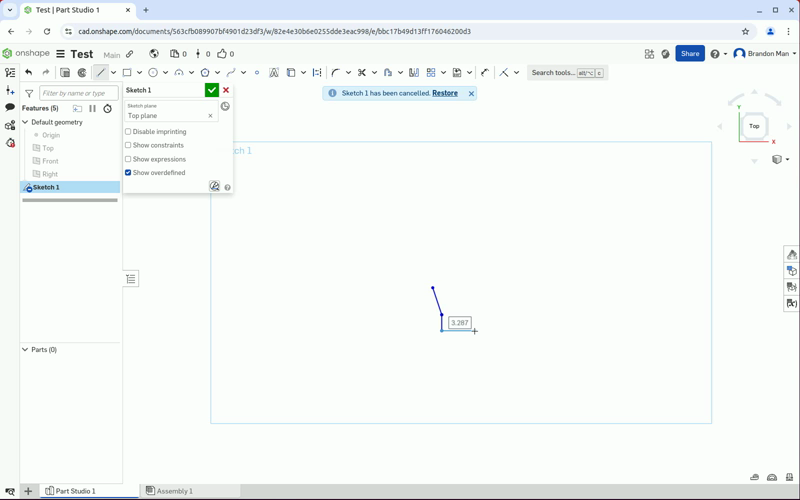
key_up(shift)
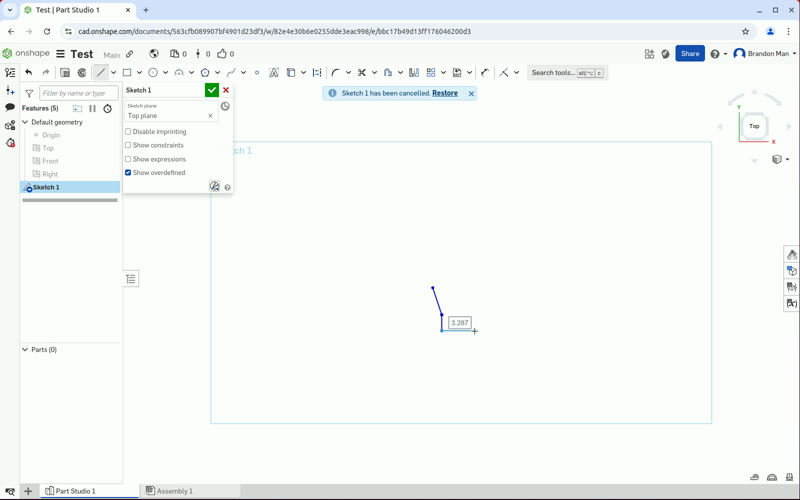
key_down(shift)
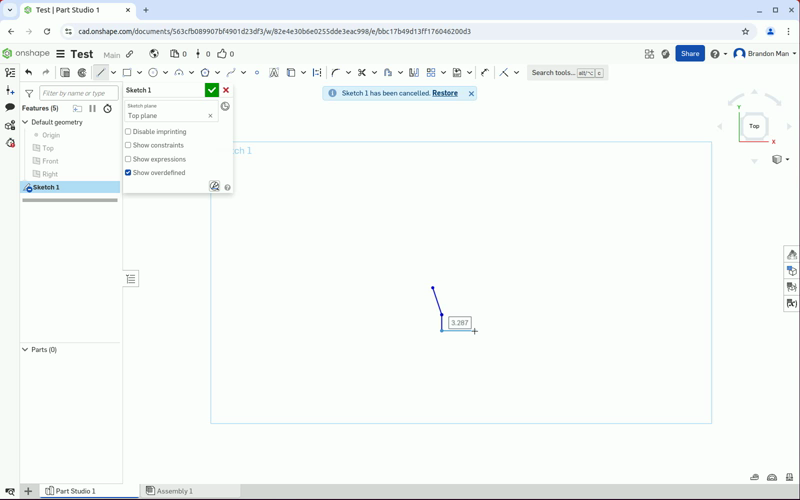
mouse_move(504, 330)
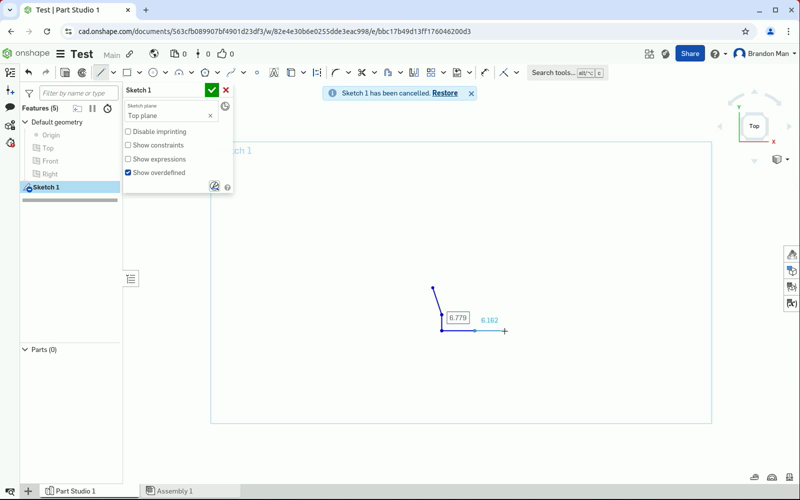
mouse_move(474, 314)
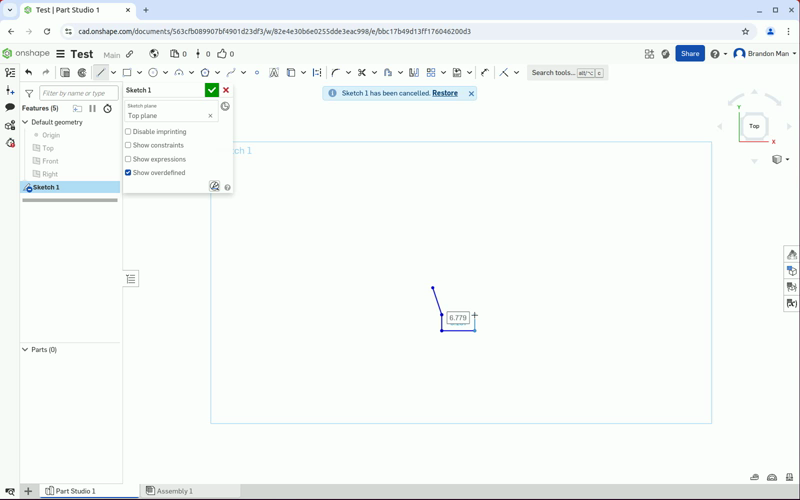
click(474, 314)
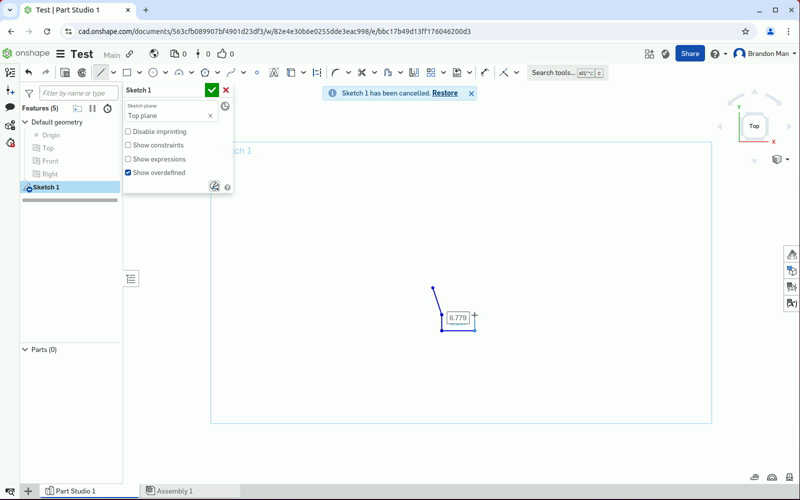
key_up(shift)
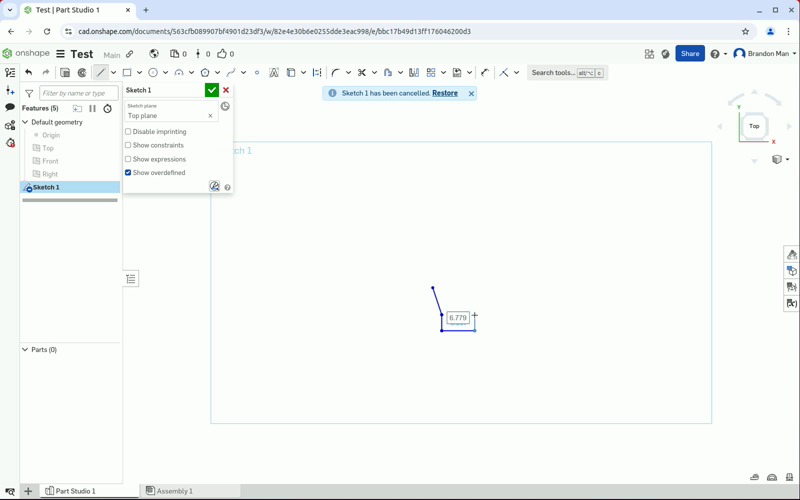
key_down(shift)
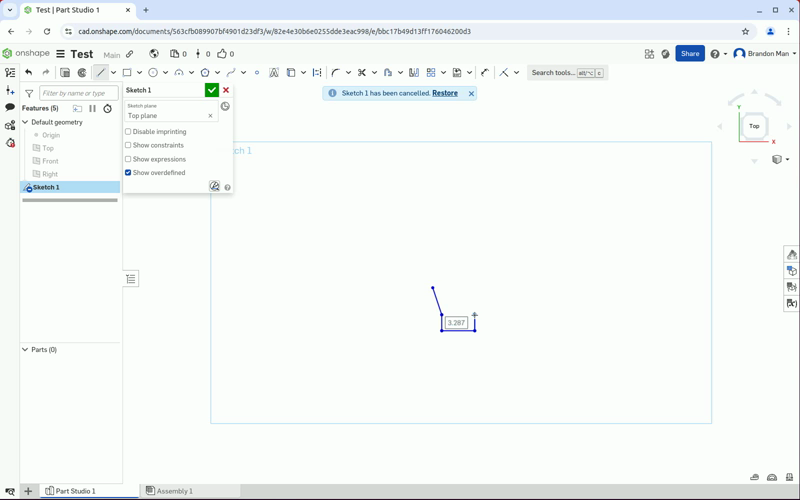
mouse_move(504, 314)
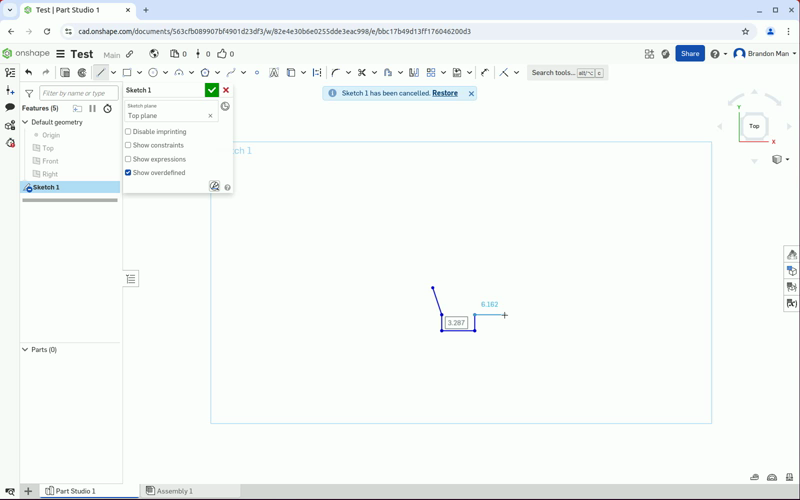
mouse_move(482, 287)
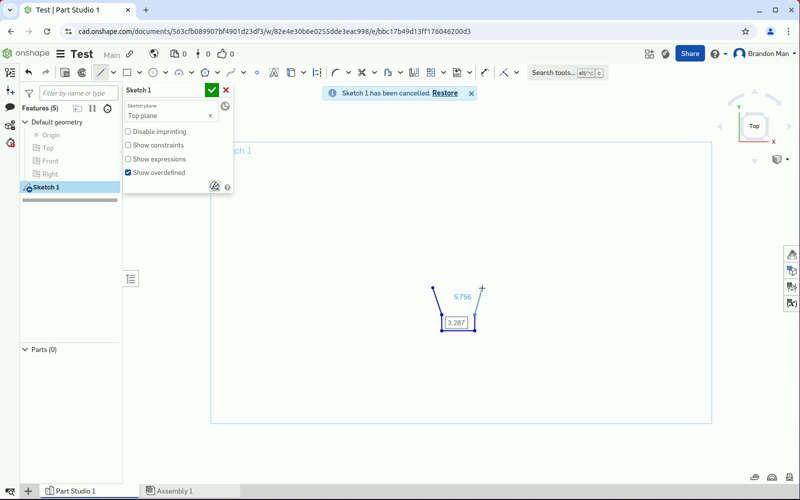
click(482, 287)
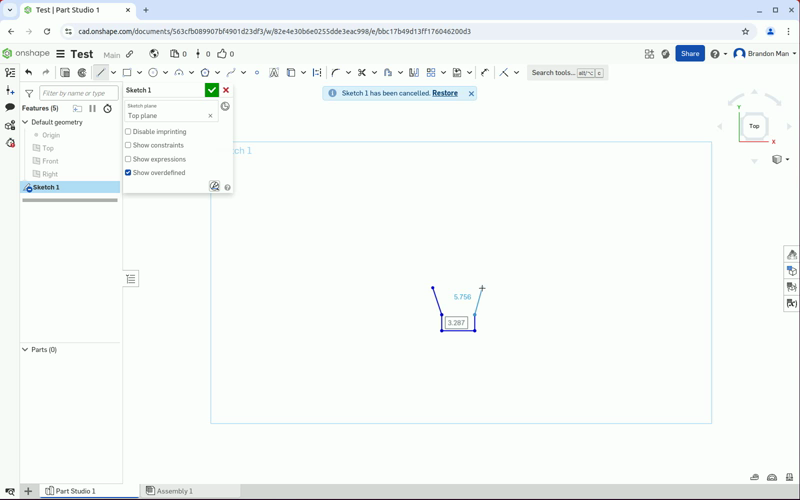
key_up(shift)
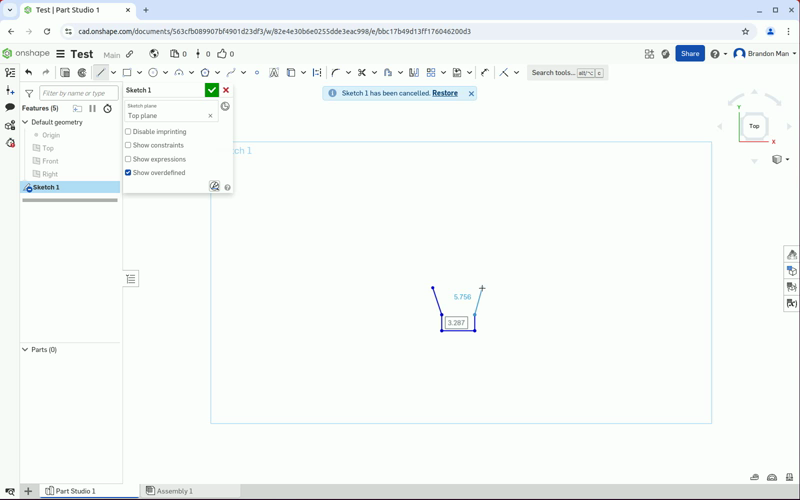
key_down(shift)
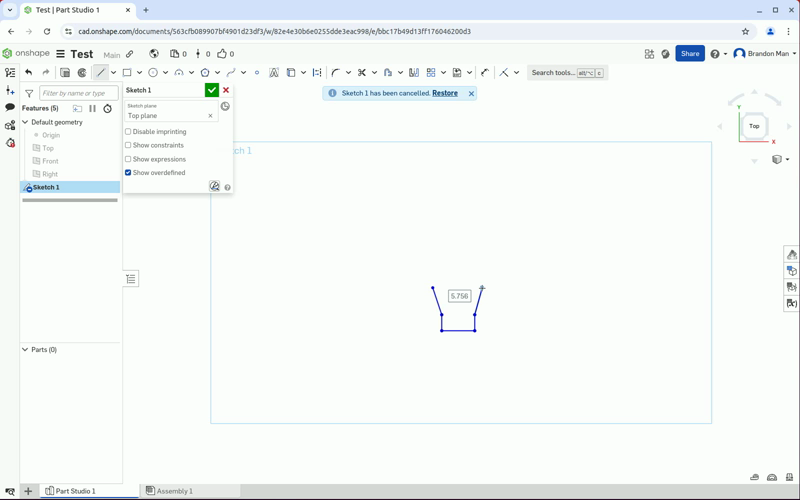
mouse_move(512, 287)
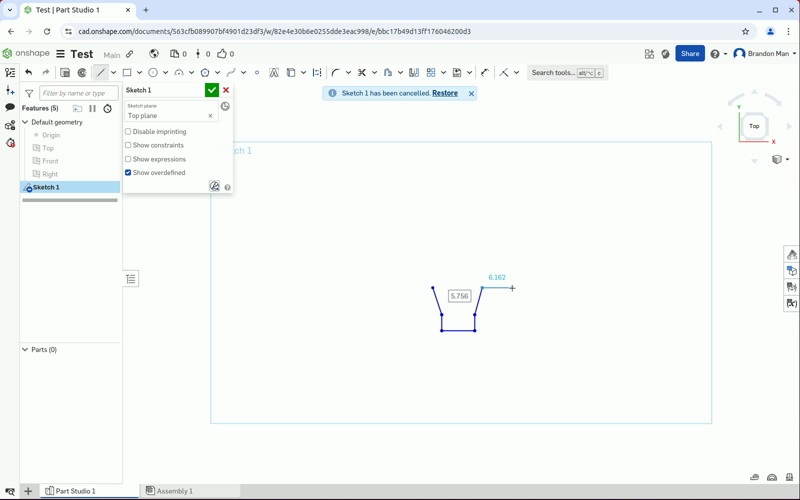
mouse_move(482, 257)
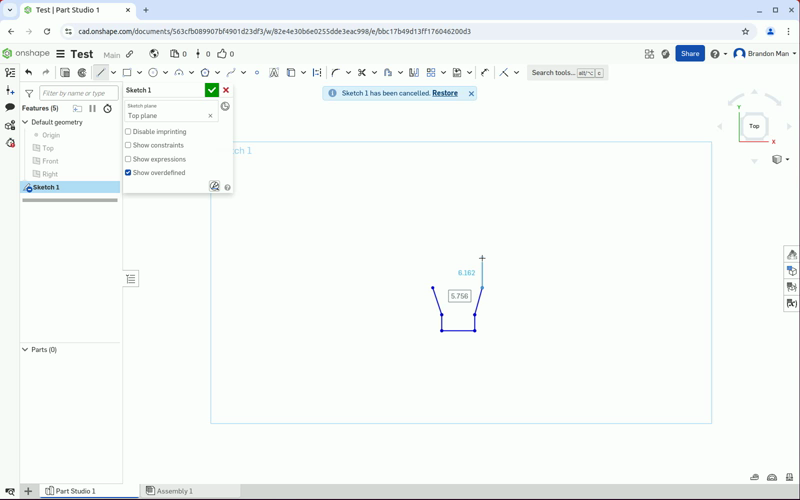
click(482, 257)
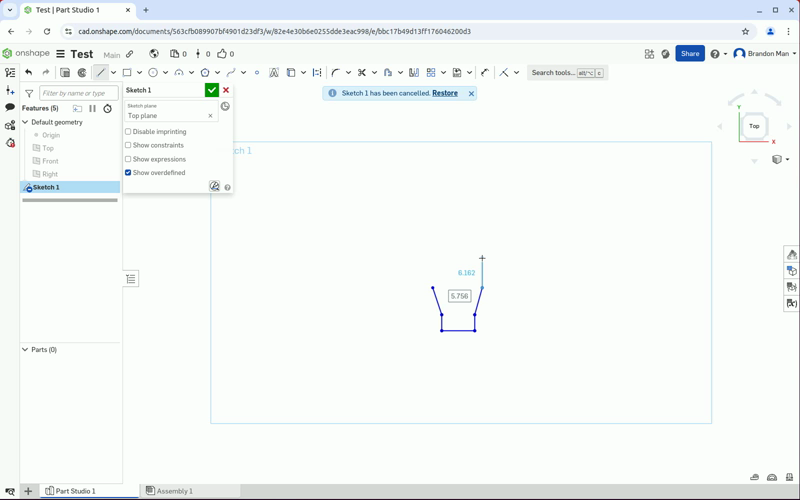
key_up(shift)
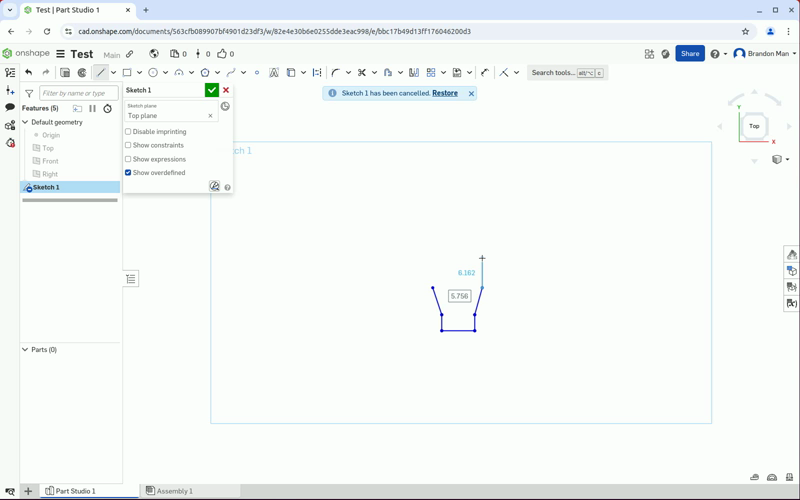
key_down(shift)
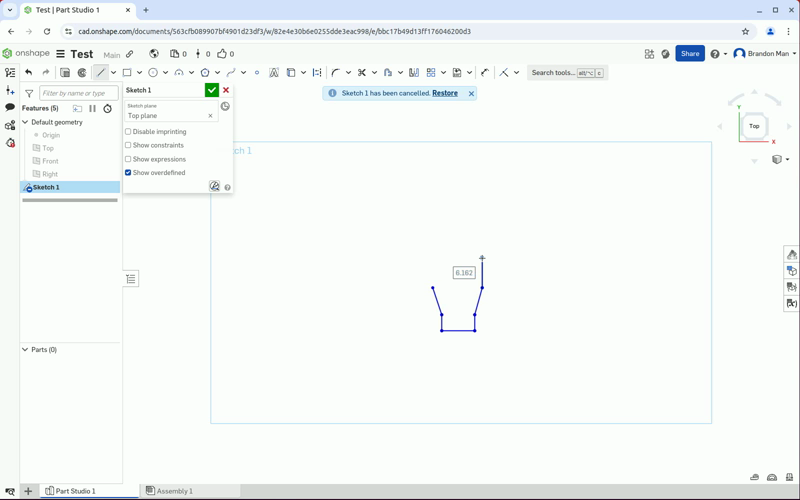
mouse_move(512, 257)
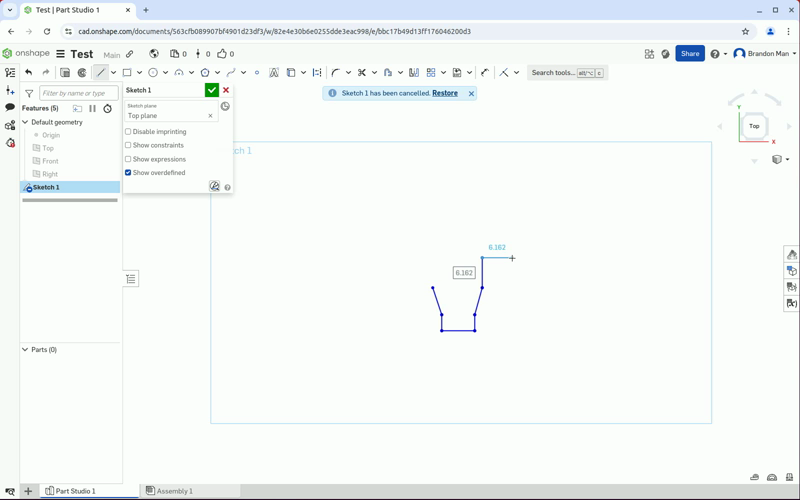
mouse_move(477, 244)
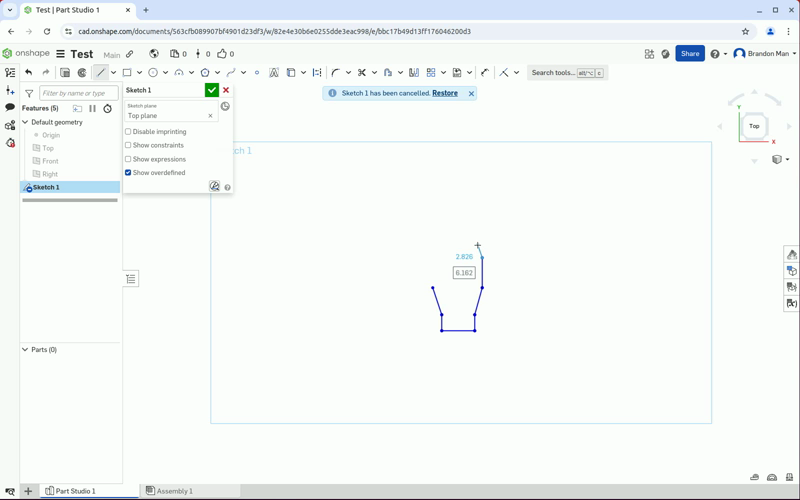
click(477, 244)
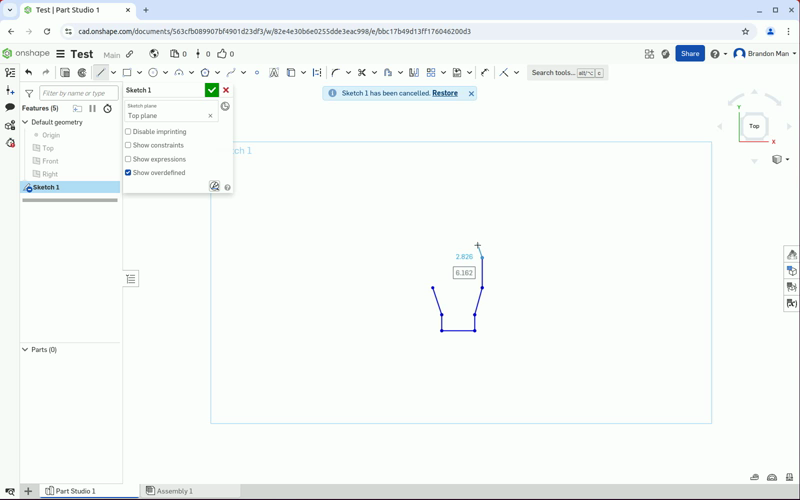
key_up(shift)
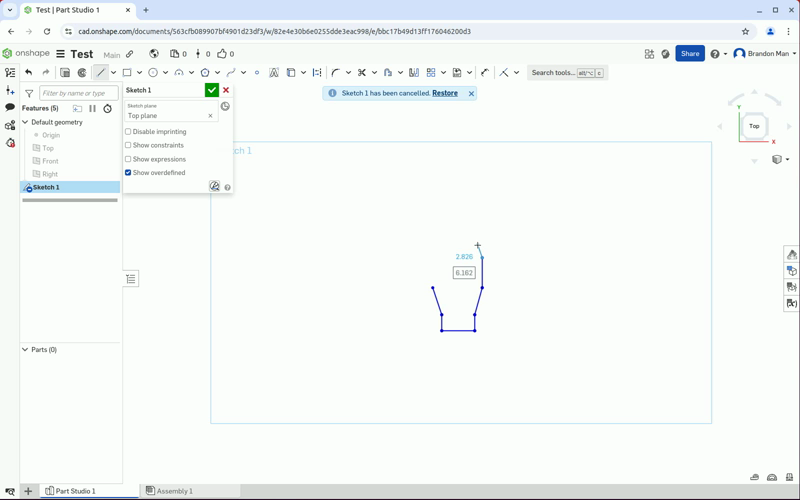
key_down(shift)
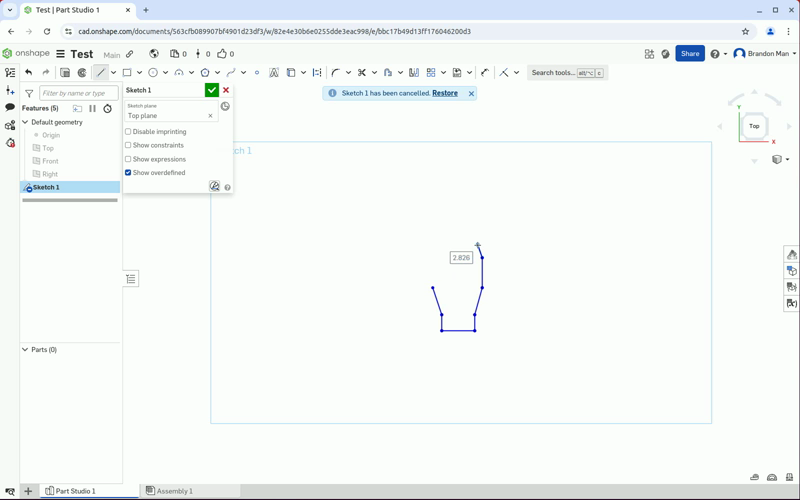
mouse_move(507, 244)
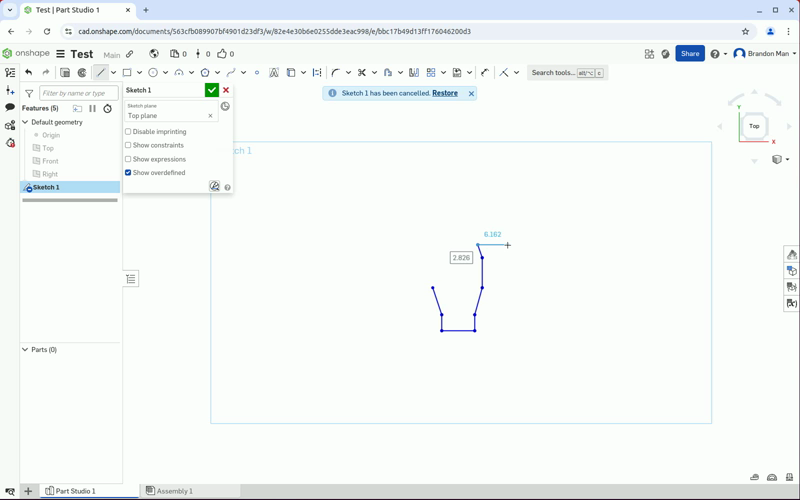
mouse_move(473, 244)
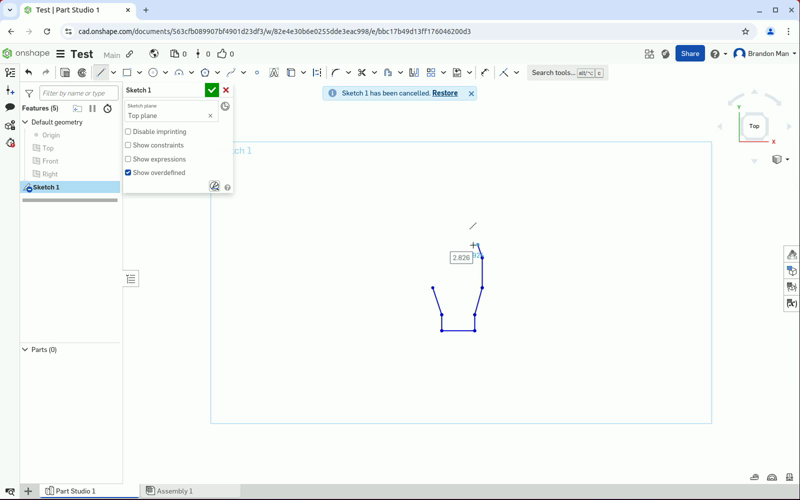
scroll(6)
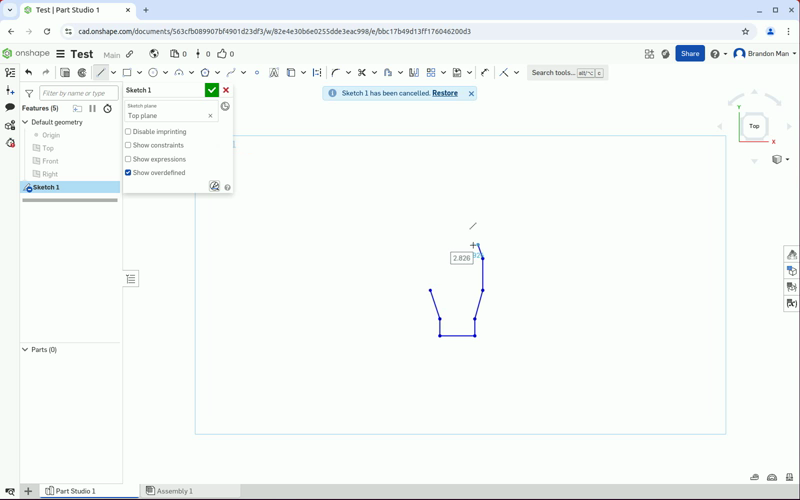
scroll(6)
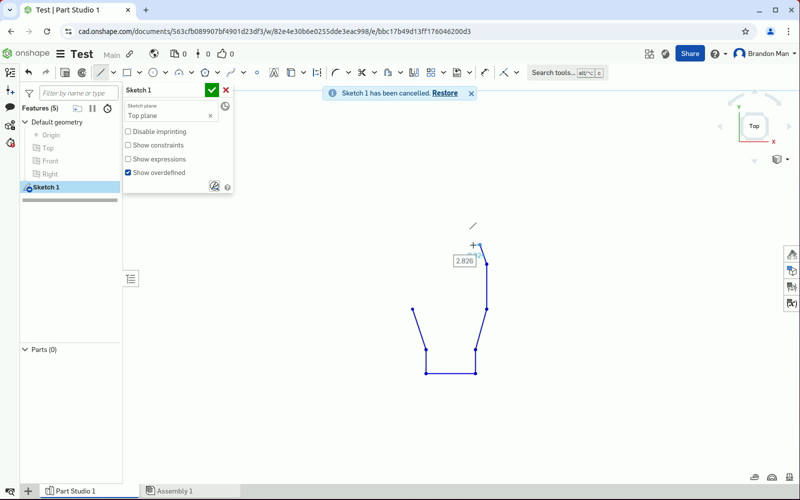
scroll(6)
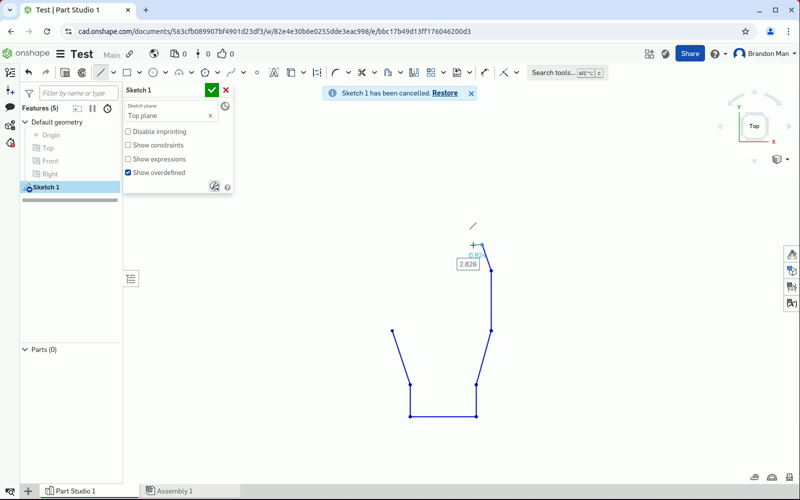
scroll(6)
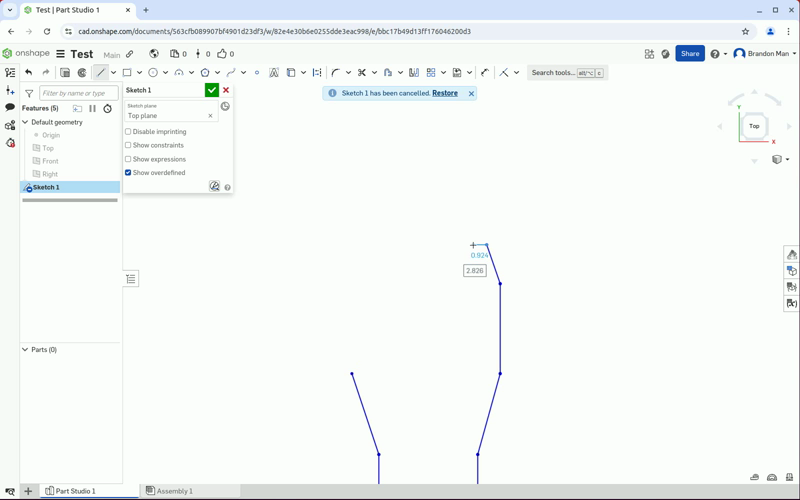
scroll(6)
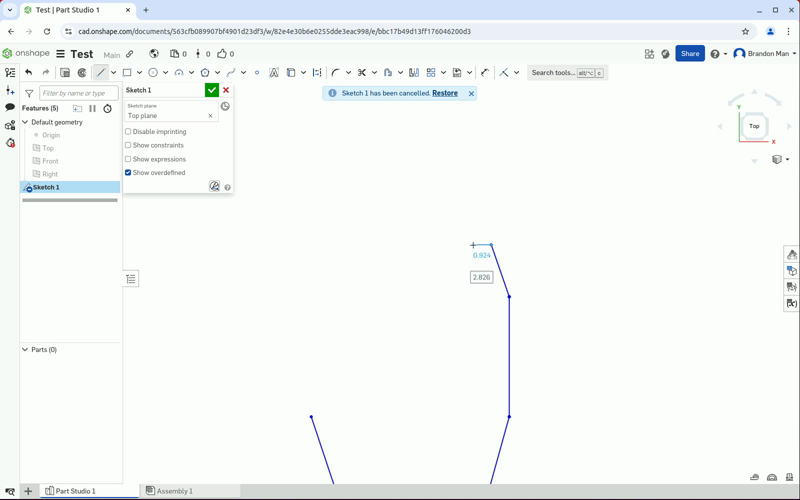
scroll(6)
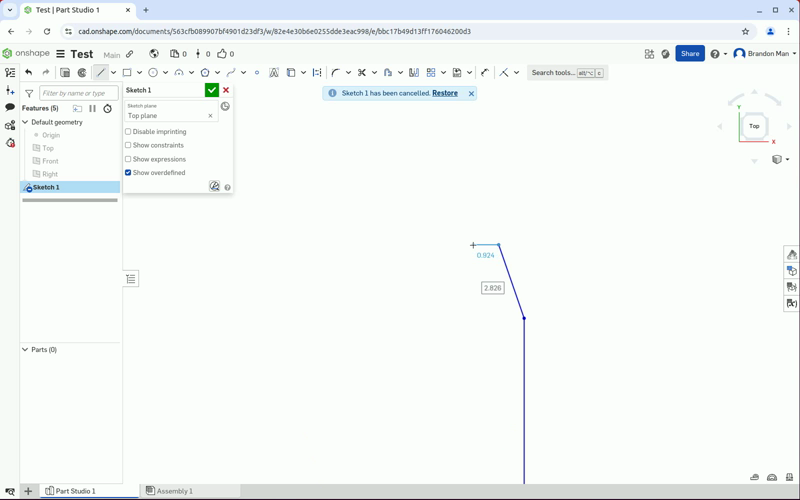
scroll(6)
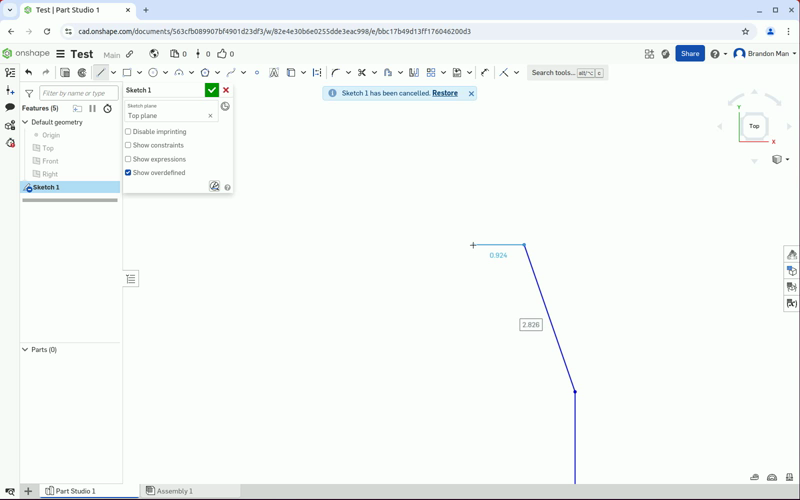
click(473, 244)
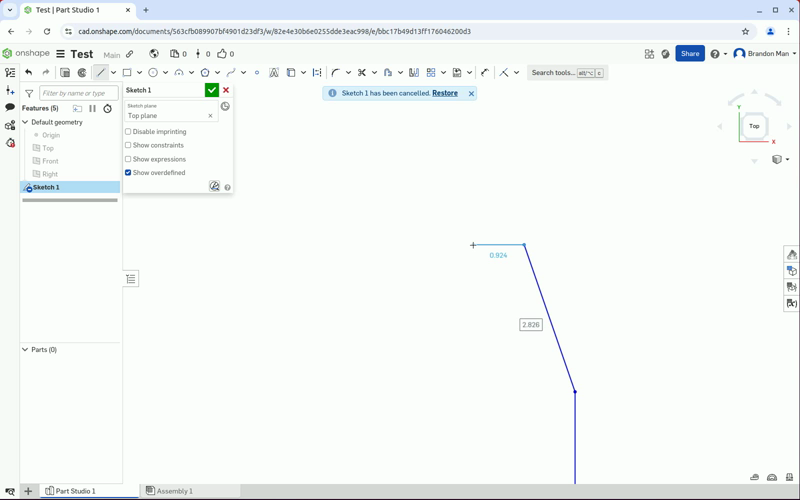
scroll(-6)
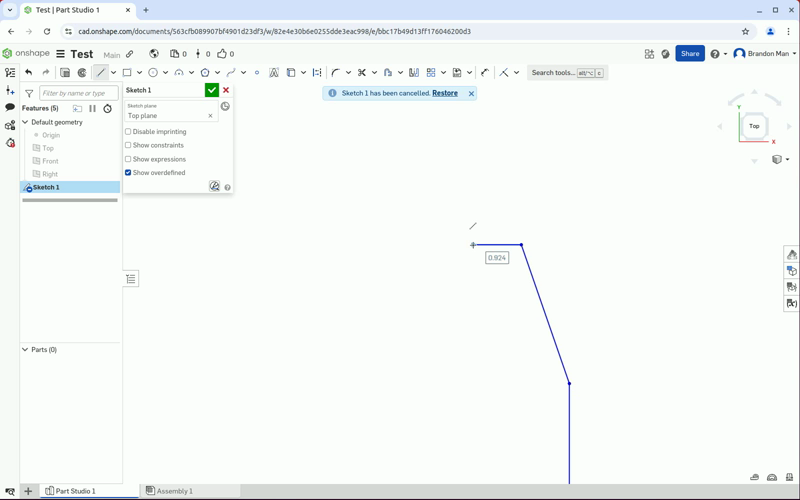
scroll(-6)
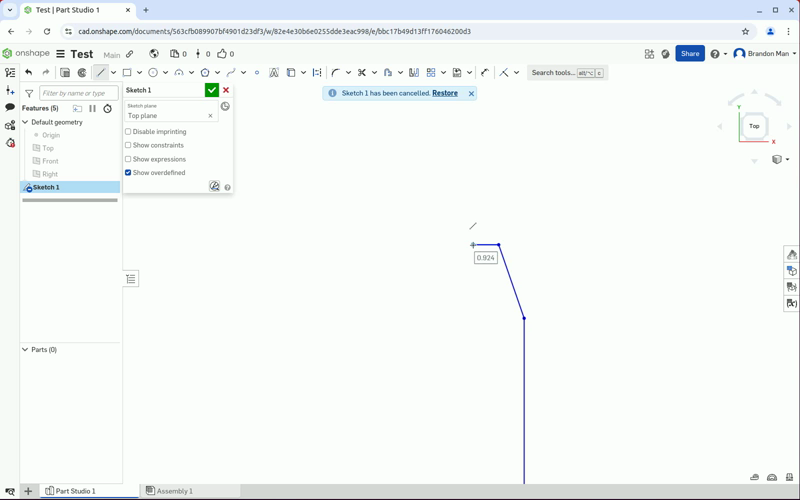
scroll(-6)
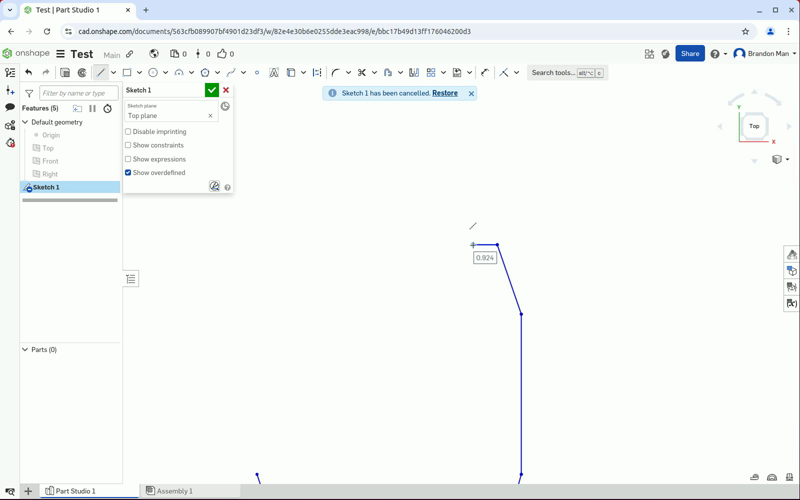
scroll(-6)
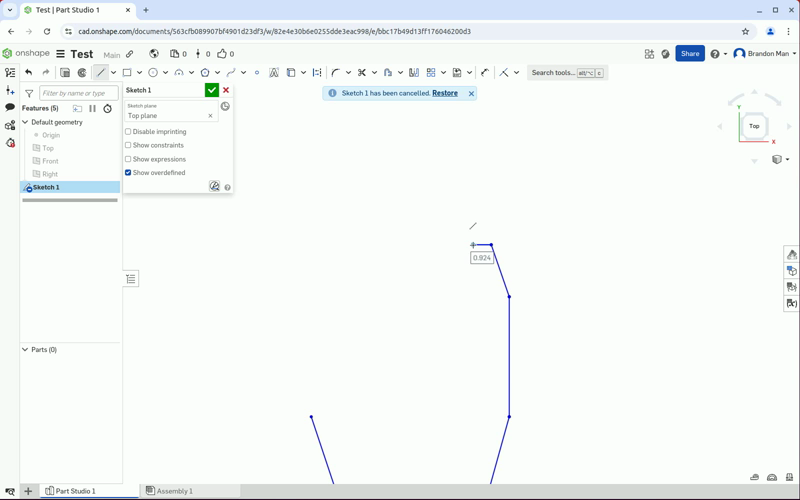
scroll(-6)
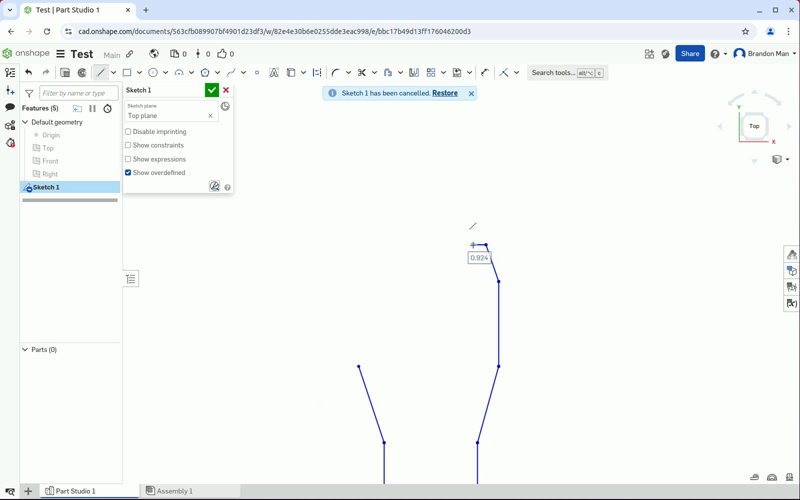
scroll(-6)
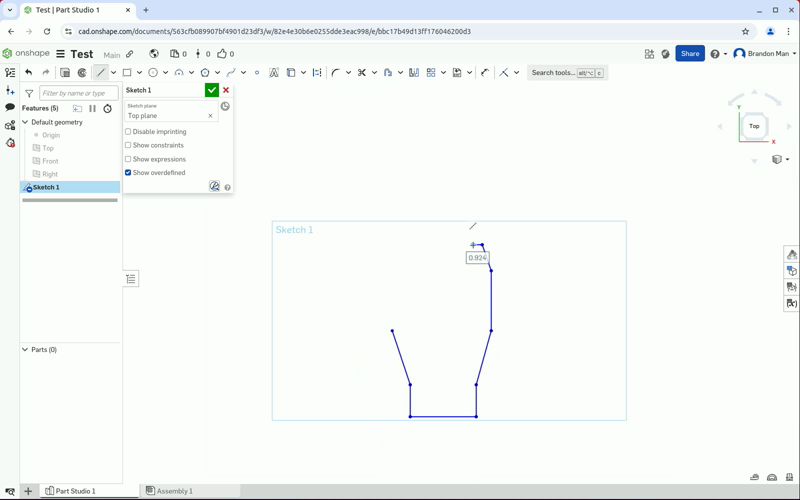
scroll(-6)
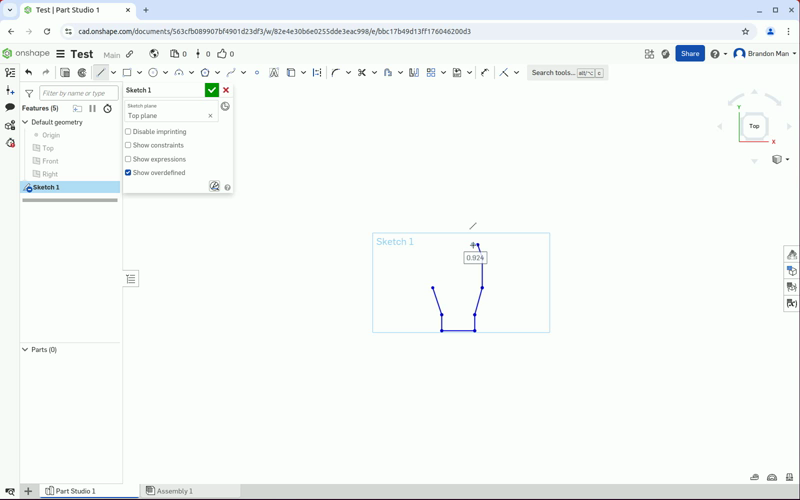
key_up(shift)
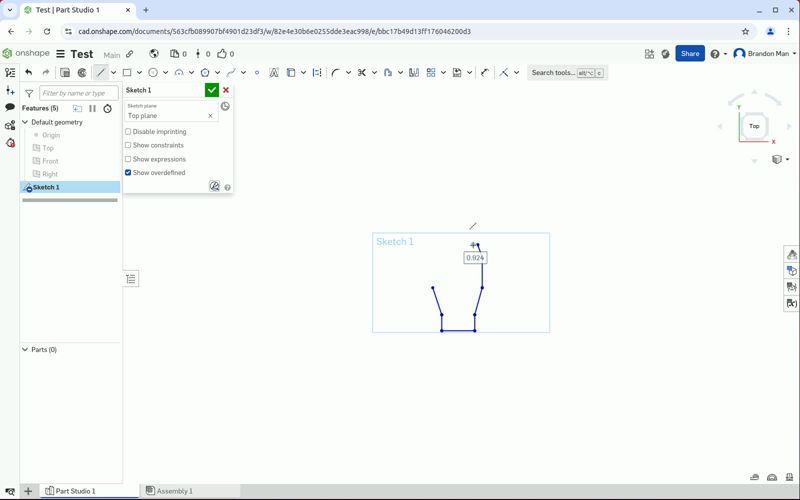
key_down(shift)
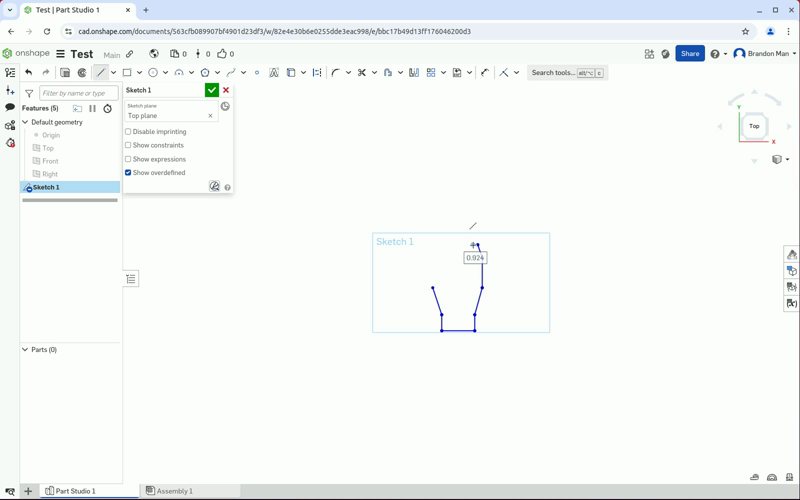
mouse_move(503, 244)
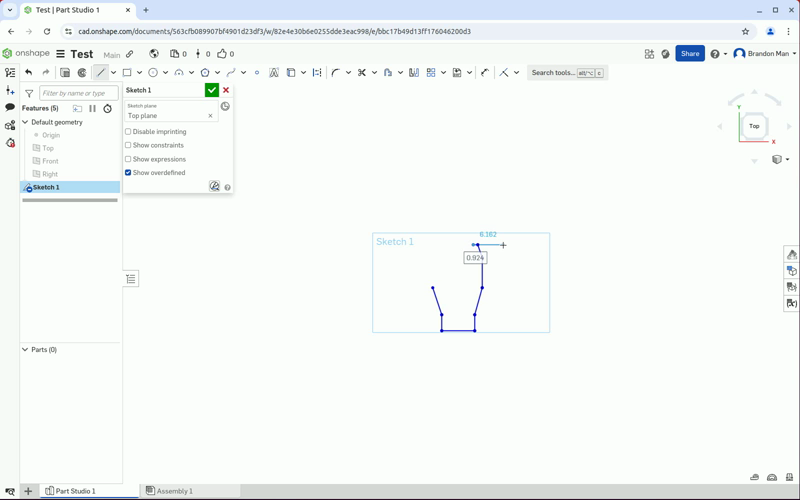
mouse_move(446, 244)
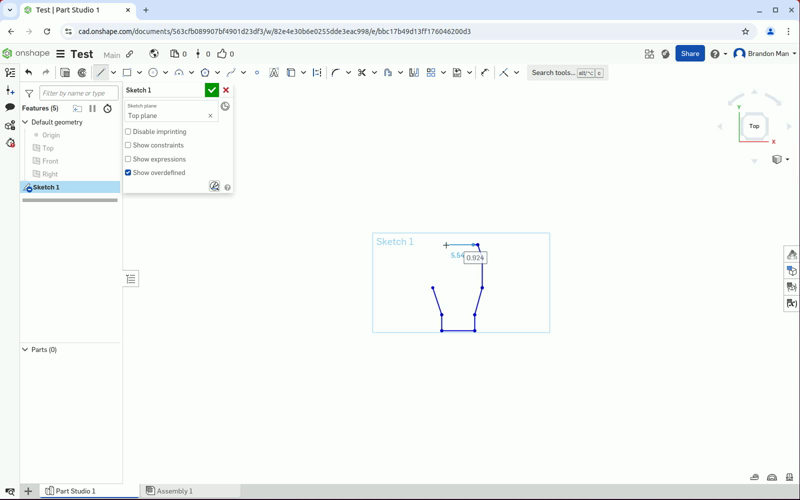
click(446, 244)
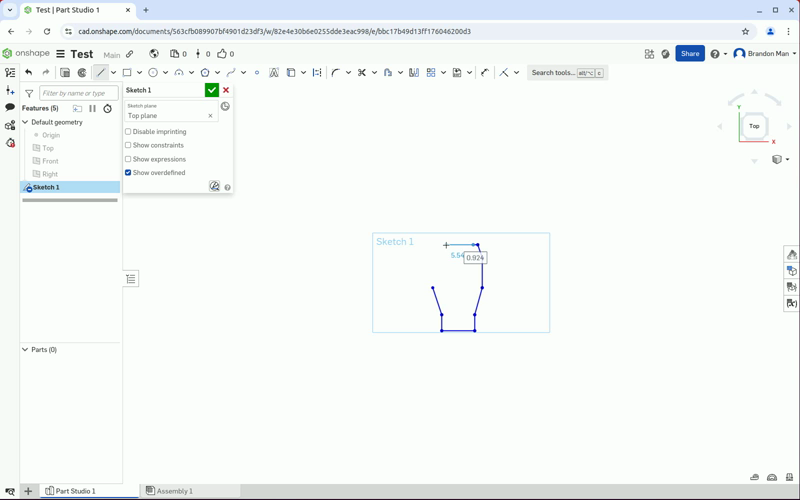
key_up(shift)
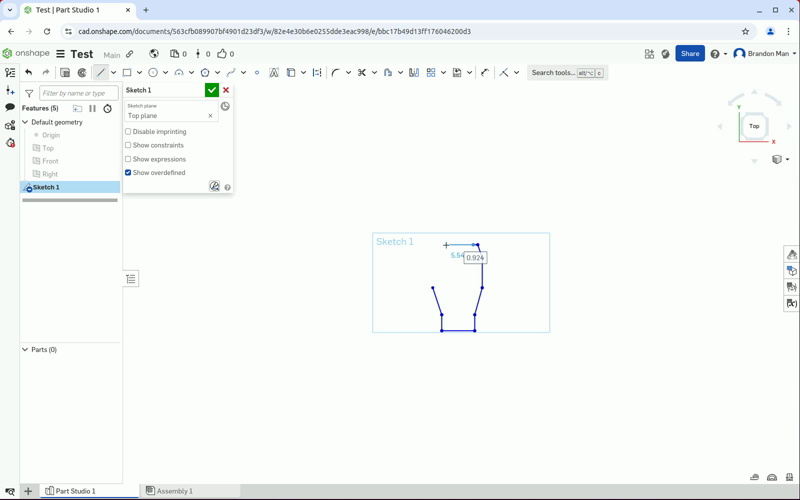
key_down(shift)
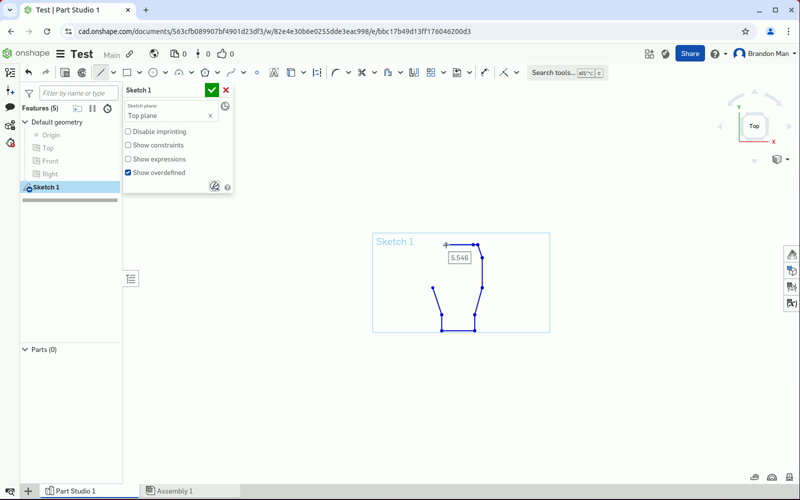
mouse_move(476, 244)
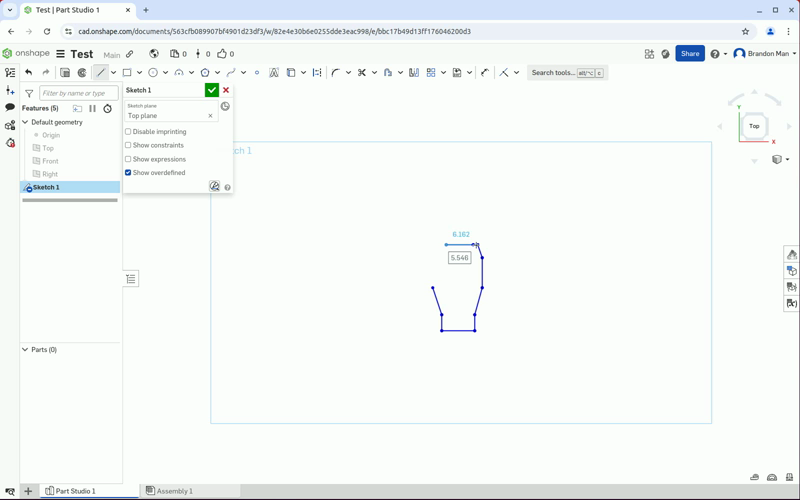
mouse_move(439, 244)
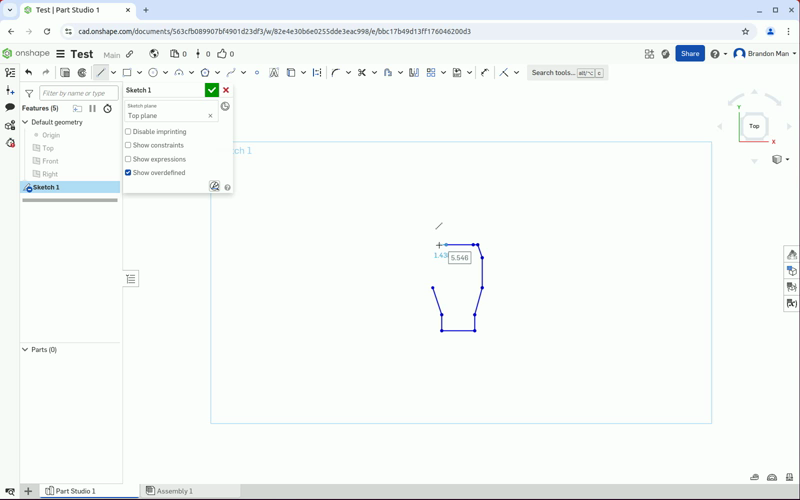
scroll(6)
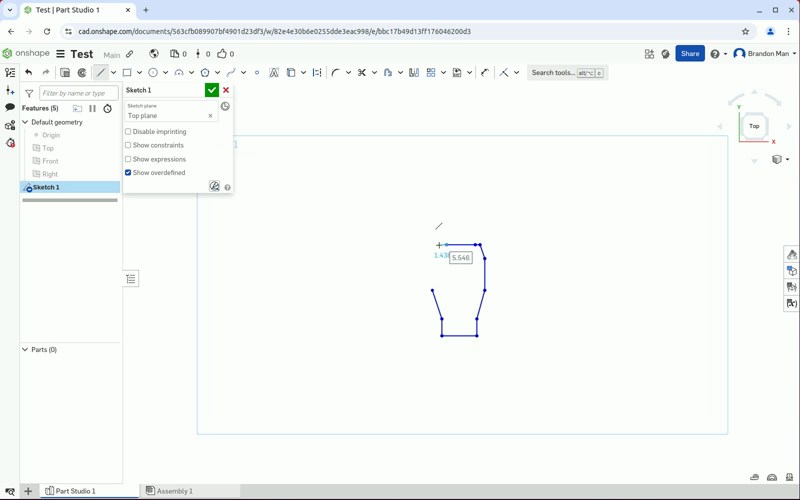
scroll(6)
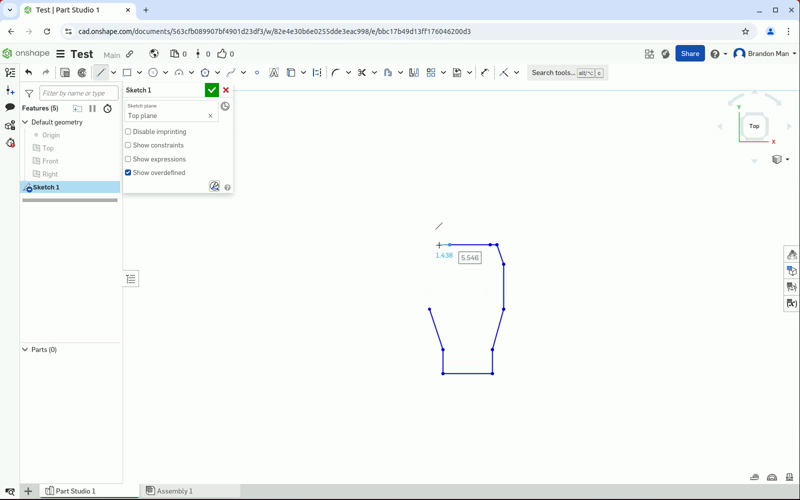
scroll(6)
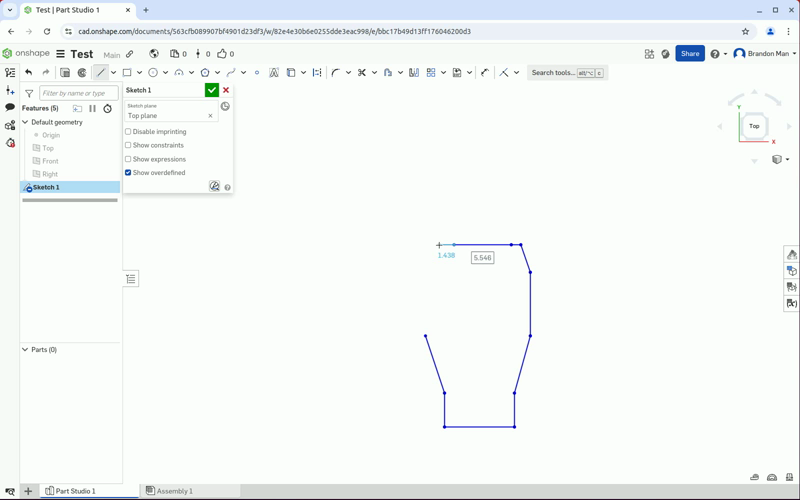
scroll(6)
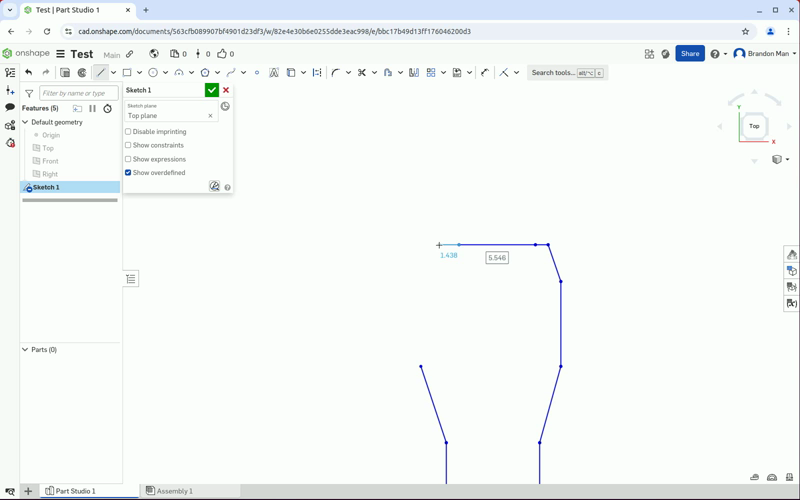
scroll(6)
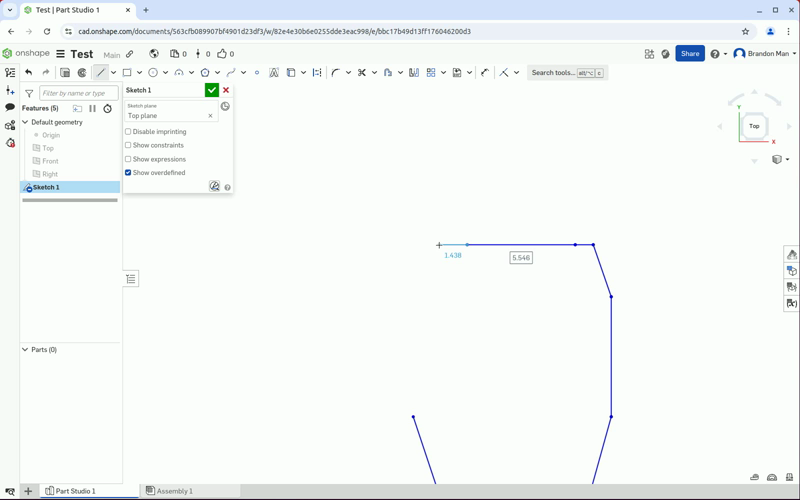
scroll(6)
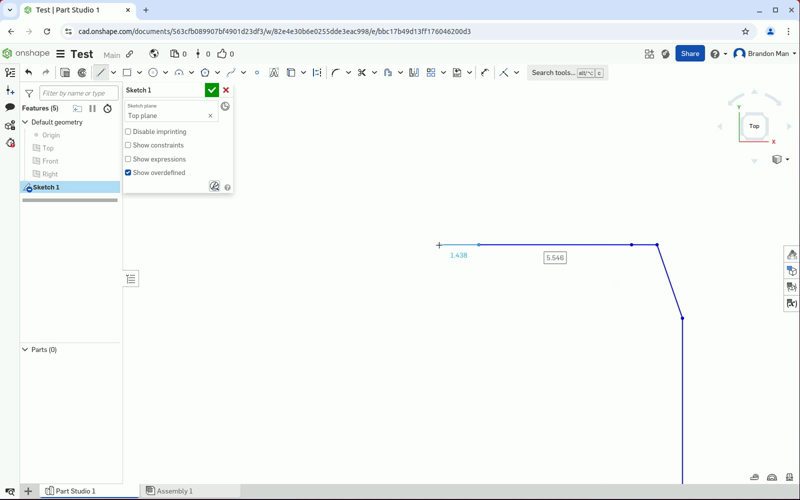
scroll(6)
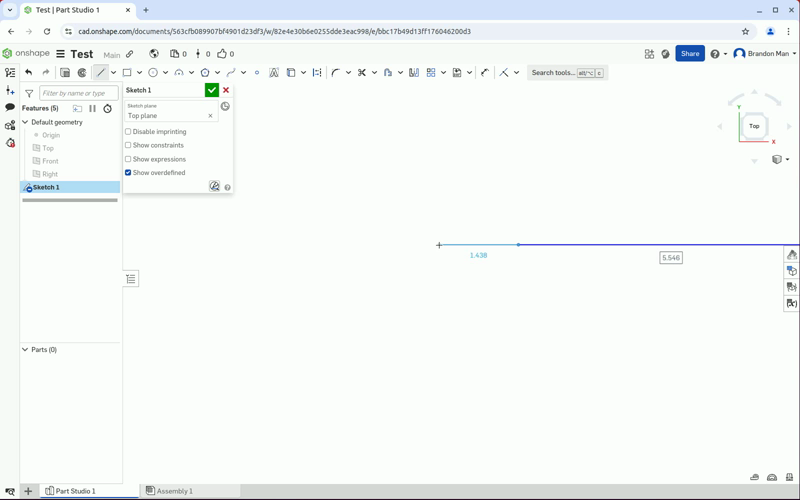
click(439, 244)
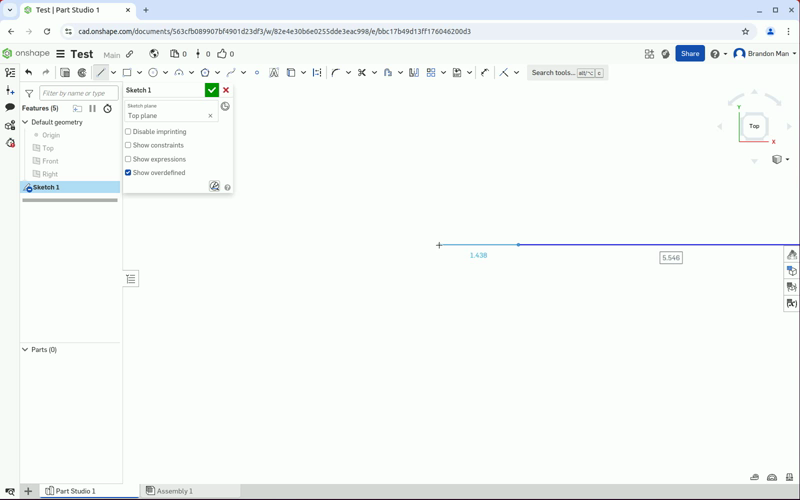
scroll(-6)
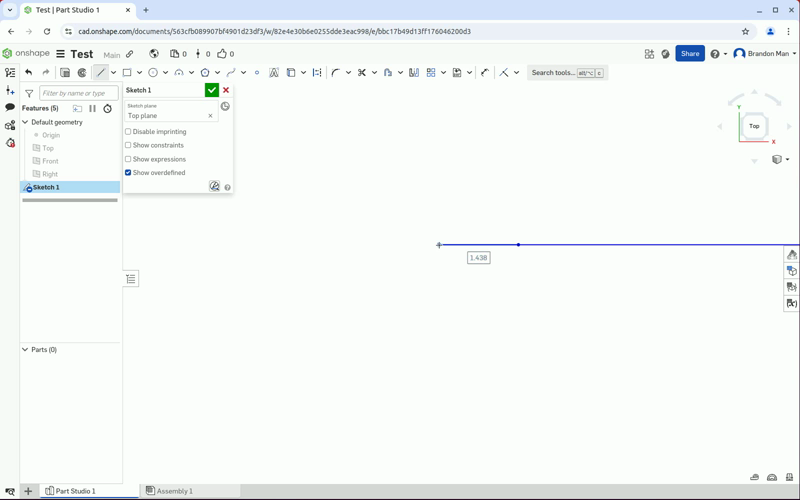
scroll(-6)
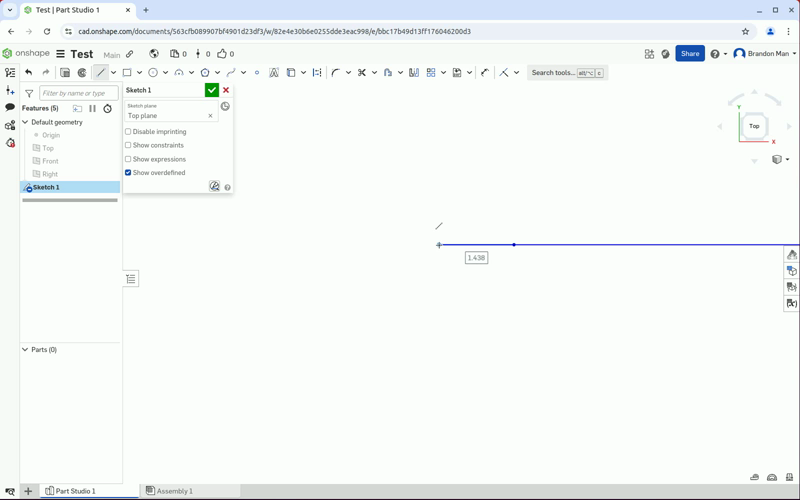
scroll(-6)
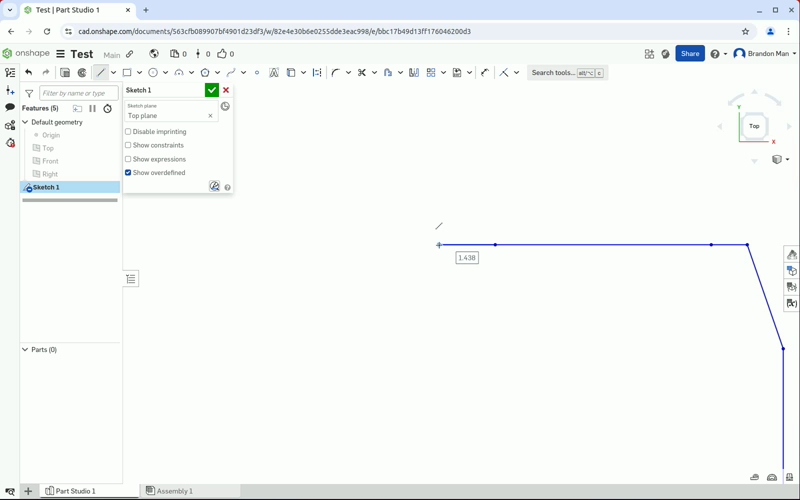
scroll(-6)
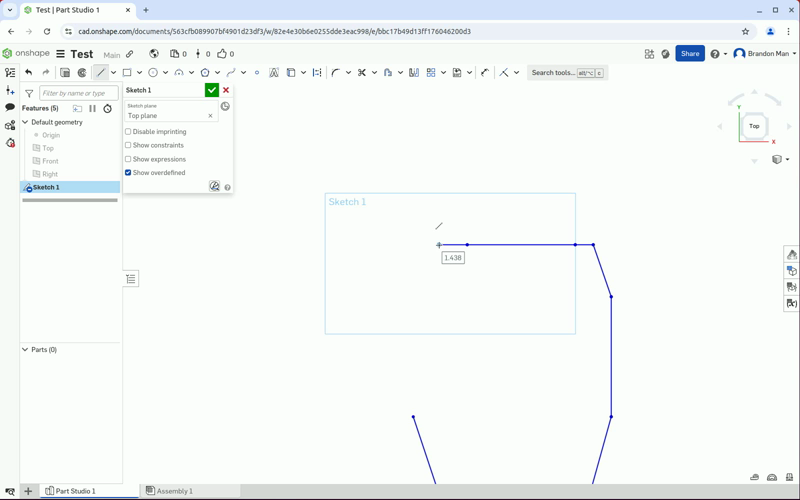
scroll(-6)
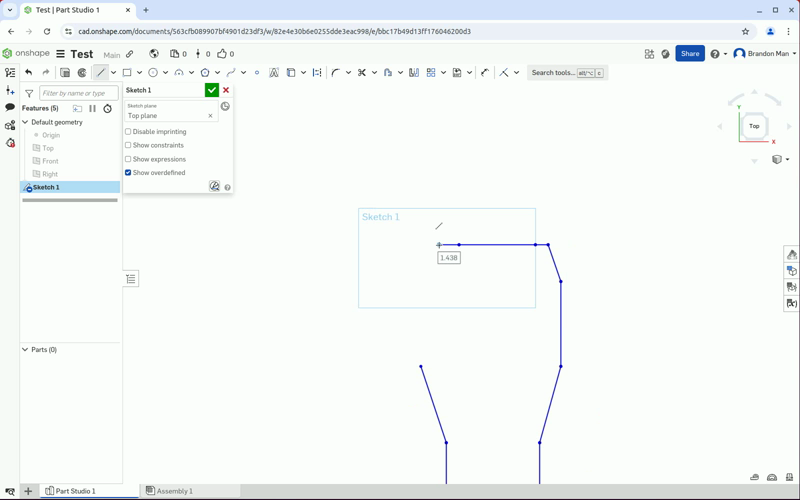
scroll(-6)
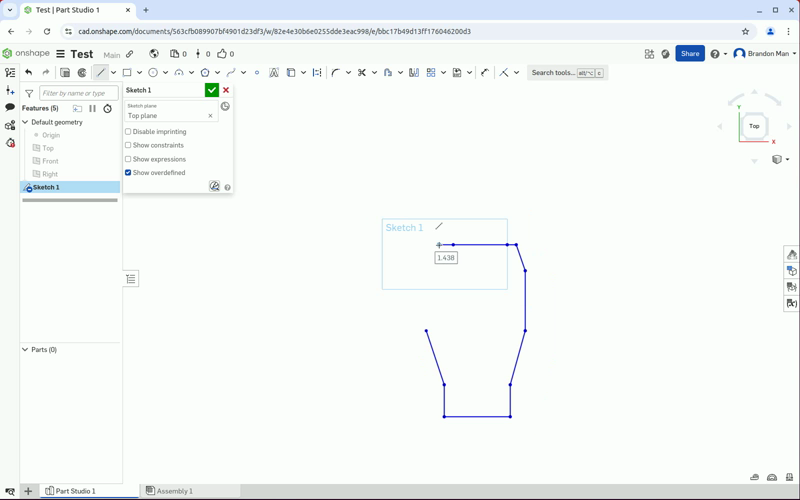
scroll(-6)
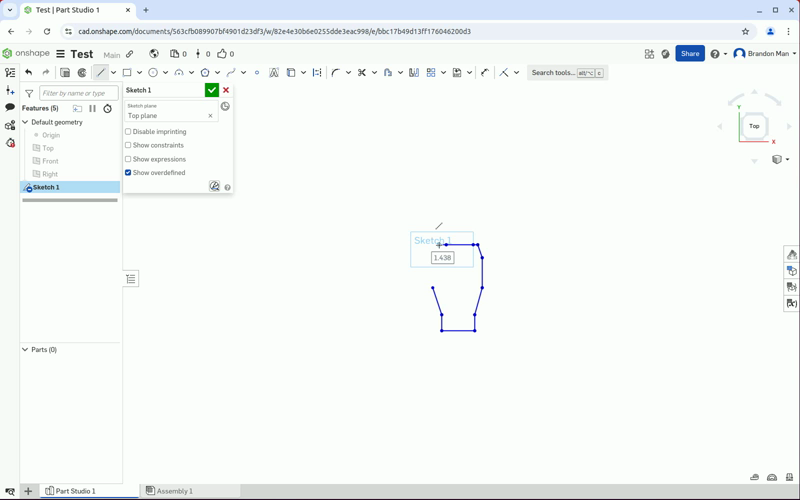
key_up(shift)
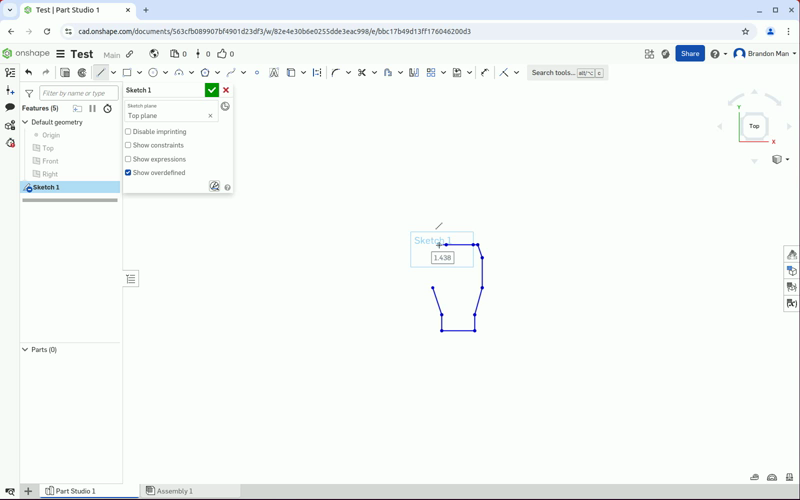
key_down(shift)
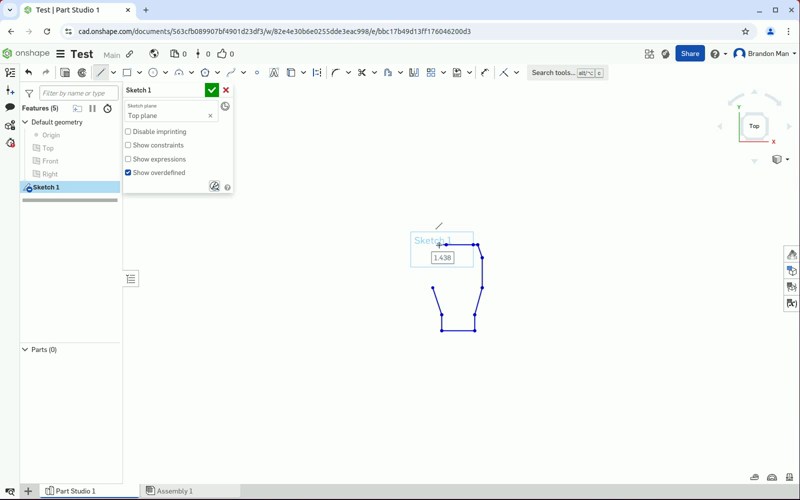
mouse_move(469, 244)
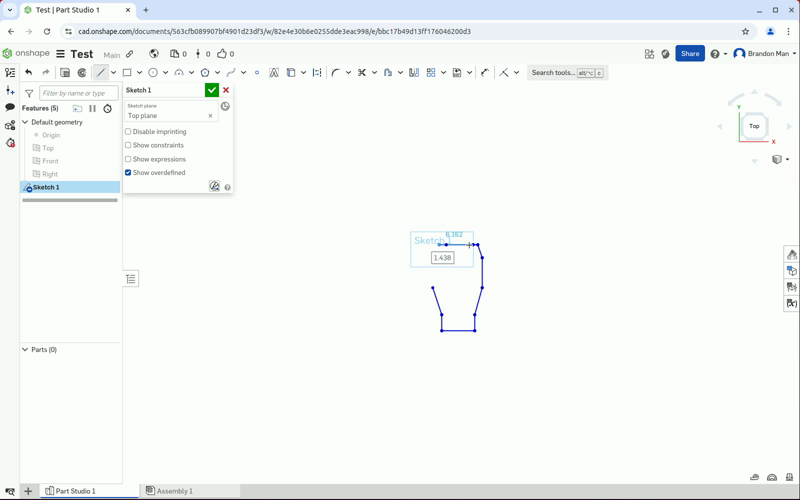
mouse_move(432, 257)
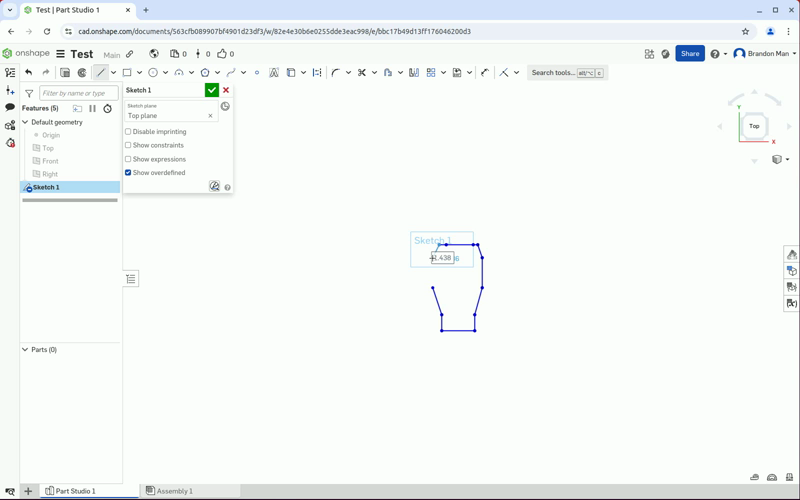
click(432, 257)
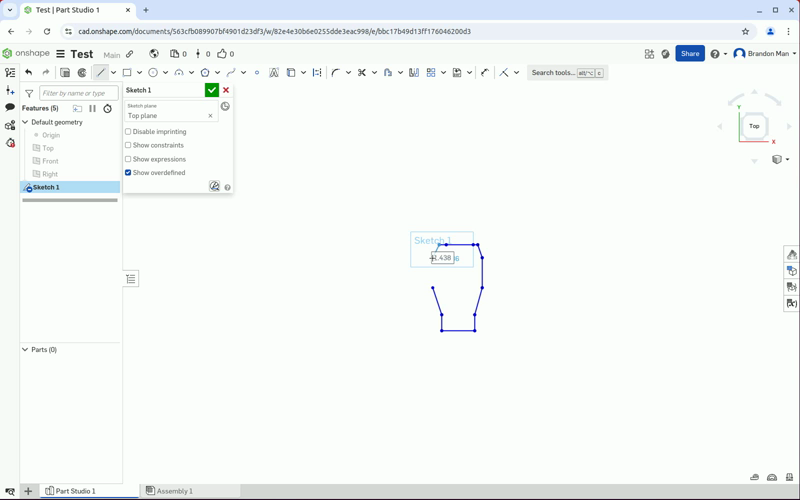
key_up(shift)
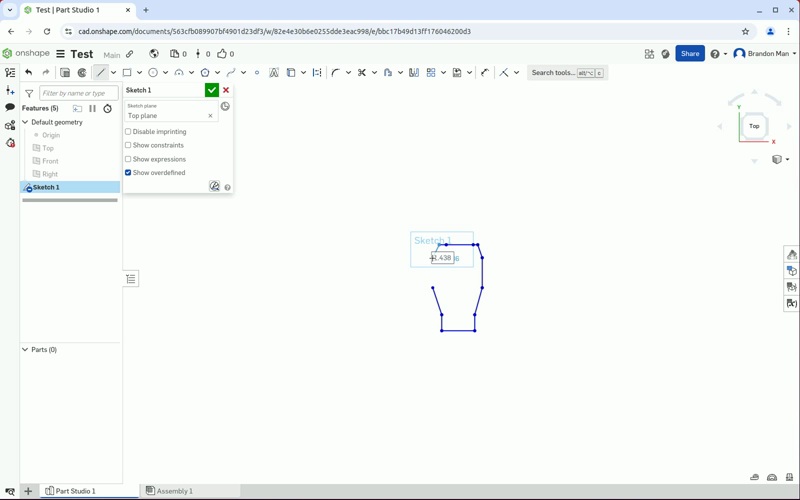
mouse_move(462, 257)
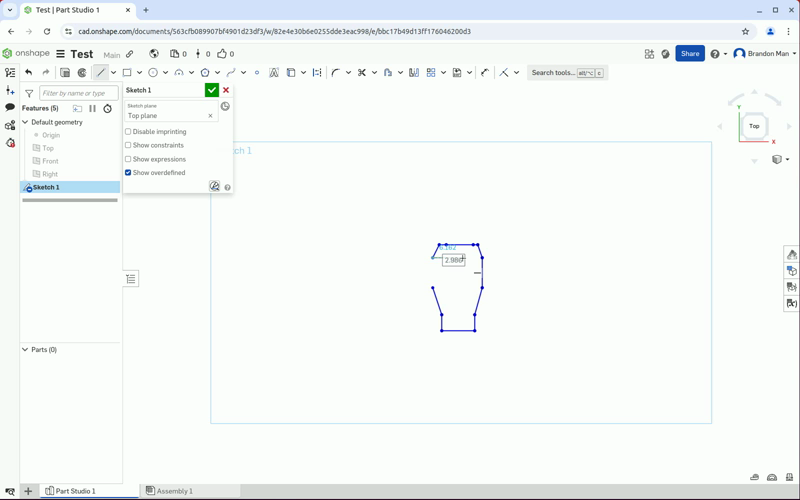
key_down(shift)
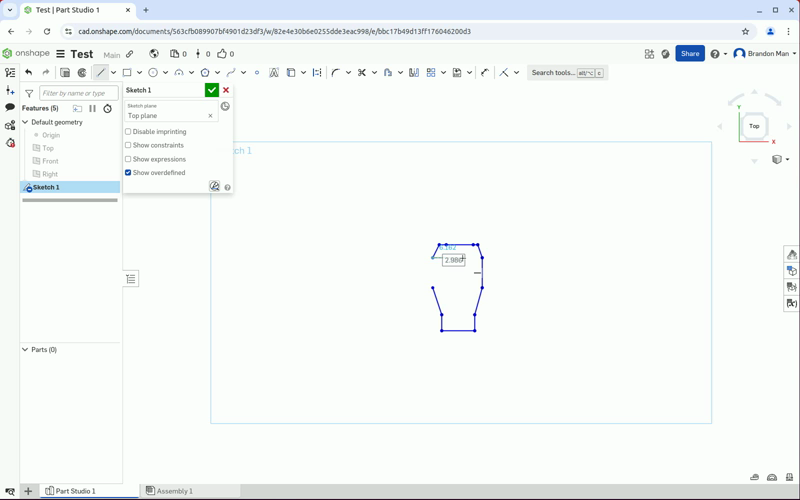
mouse_move(432, 287)
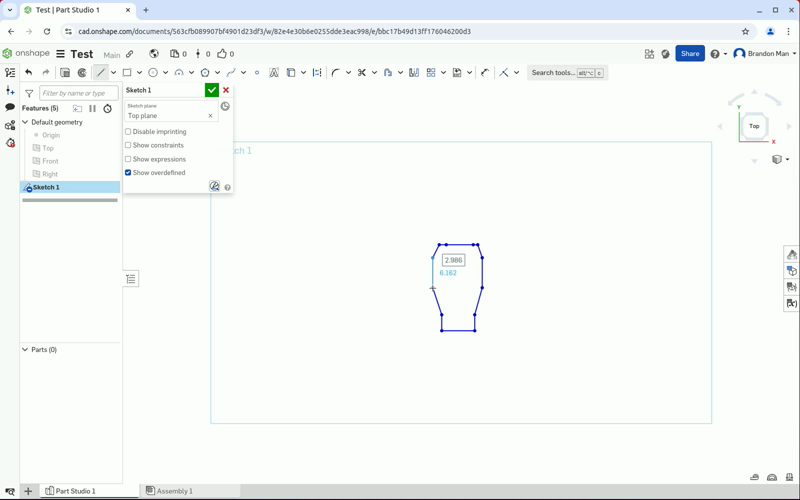
key_up(shift)
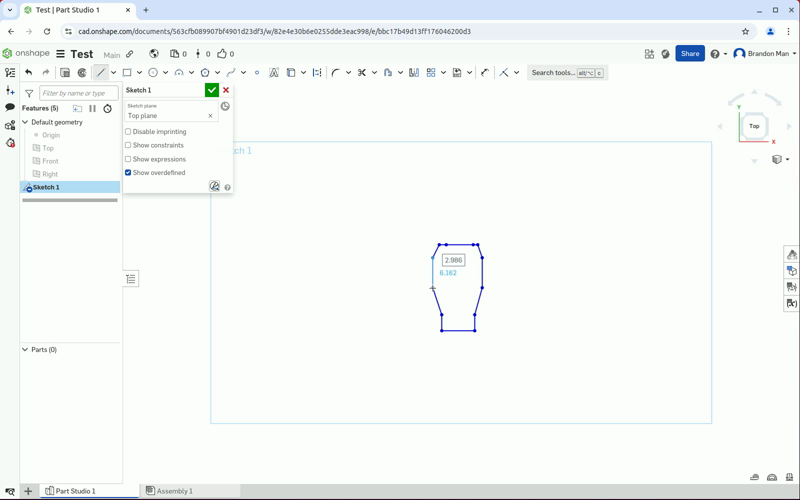
click(432, 287)
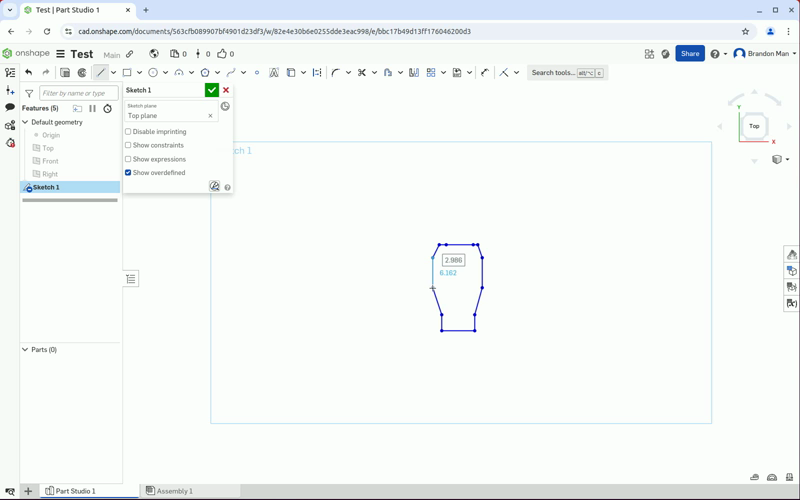
key(esc)
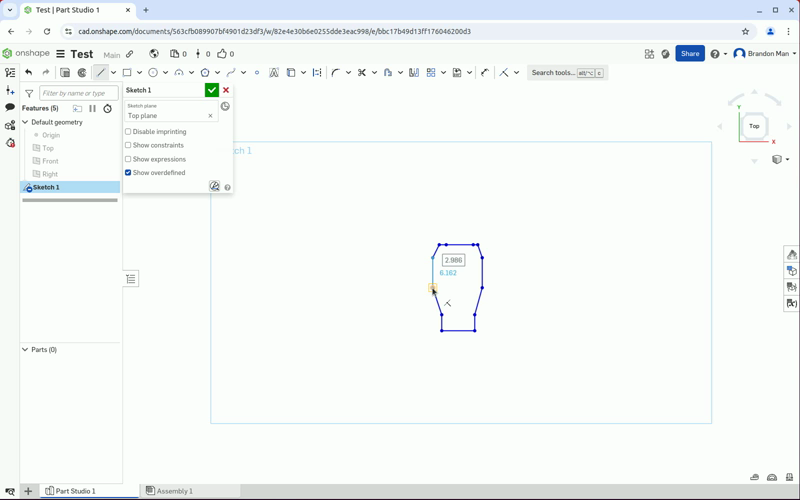
mouse_move(448, 287)
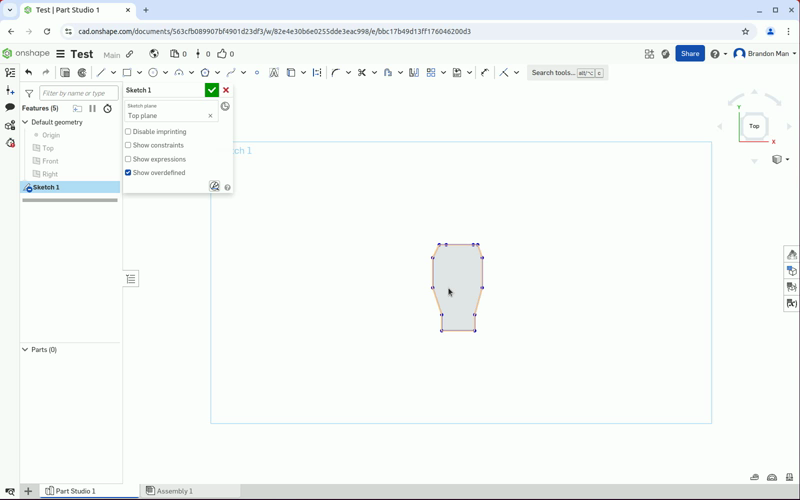
click(448, 287)
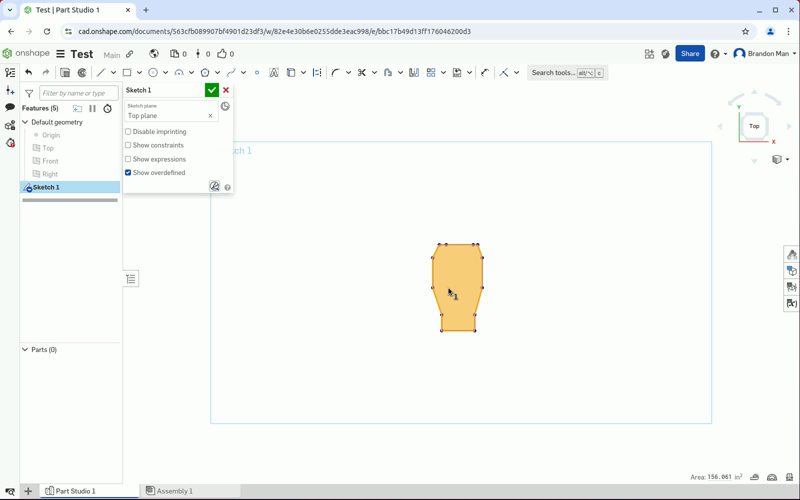
mouse_move(73, 352)
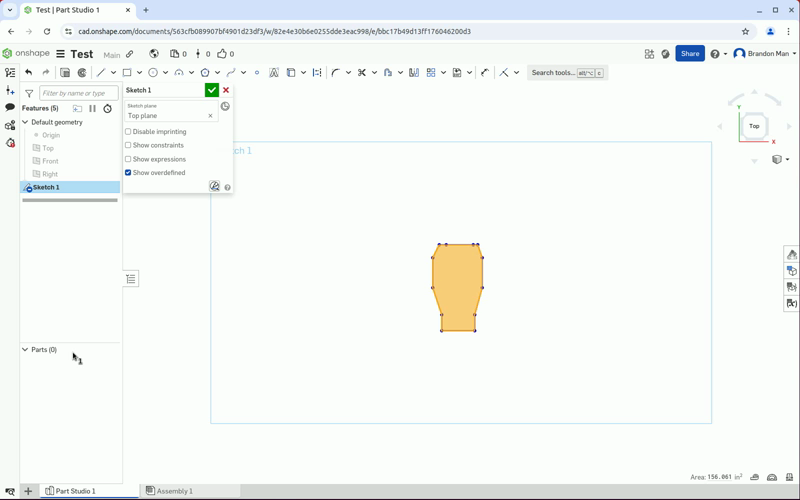
key(shift+y)
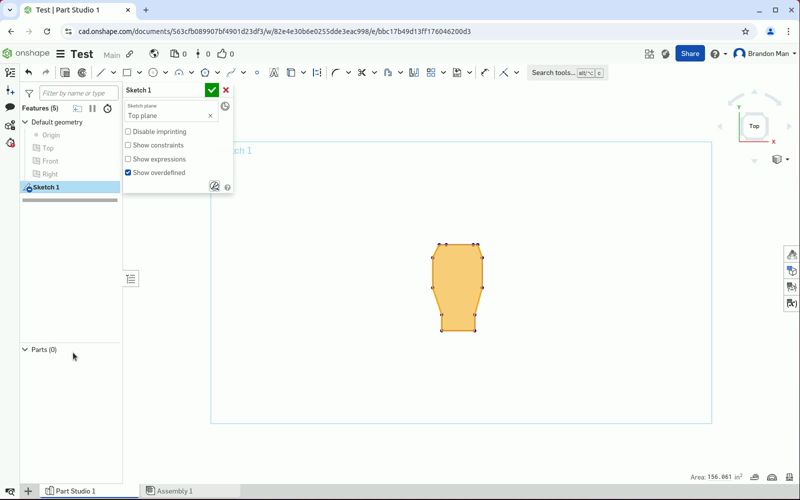
key(shift+e)
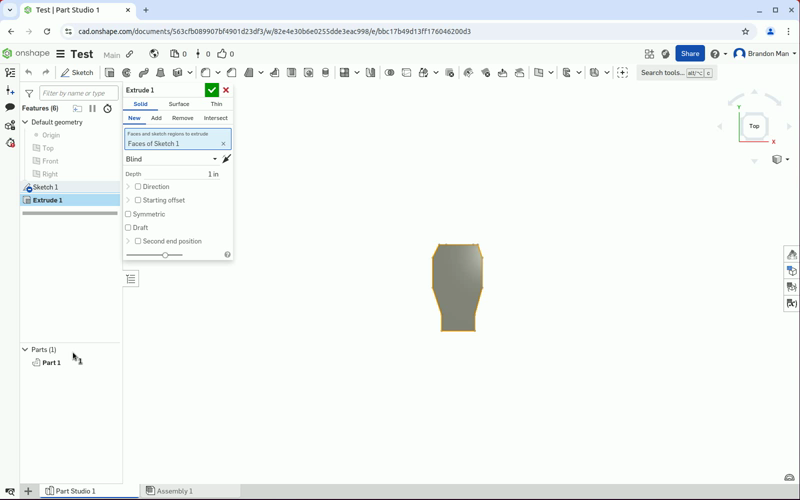
mouse_move(143, 106)
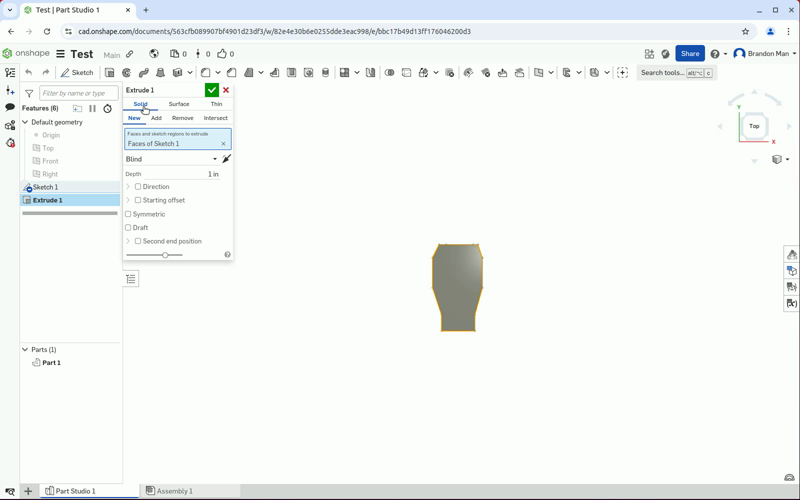
click(143, 106)
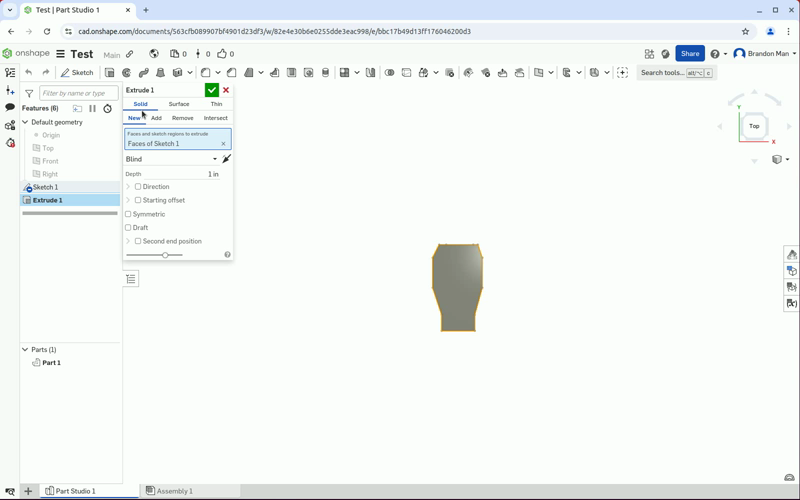
mouse_move(137, 120)
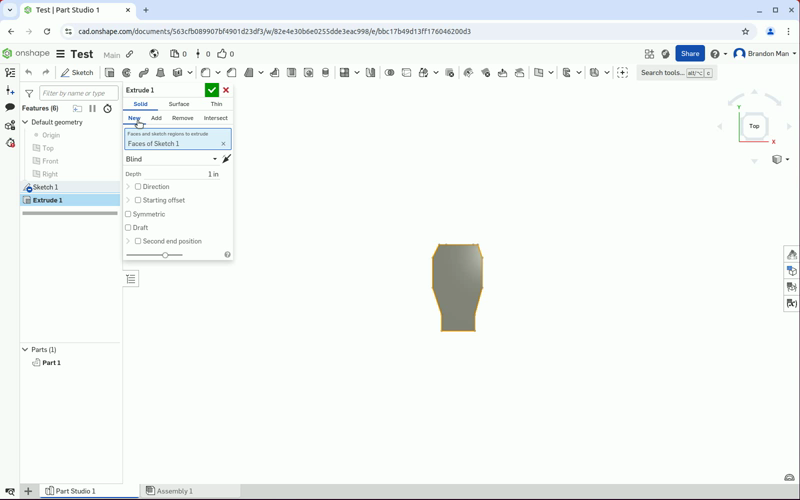
click(137, 120)
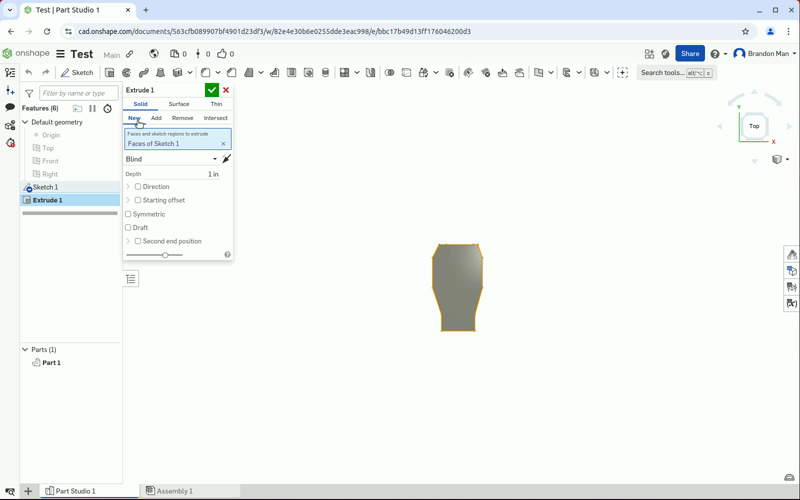
key(tab, 4)
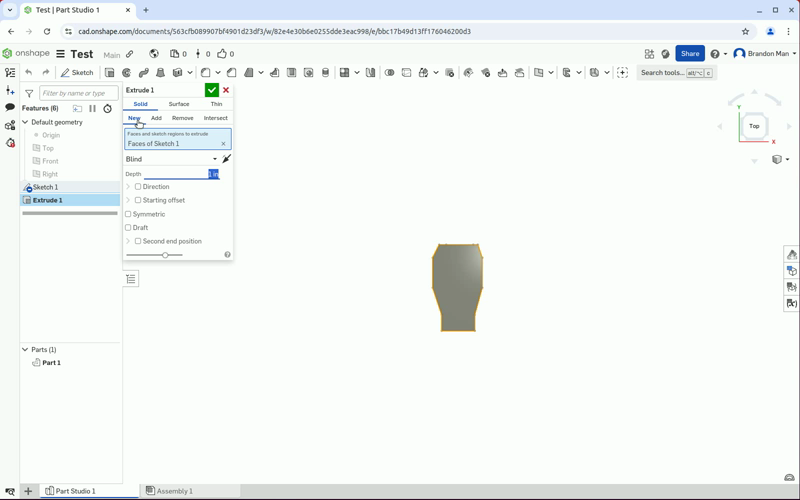
text(3.611)
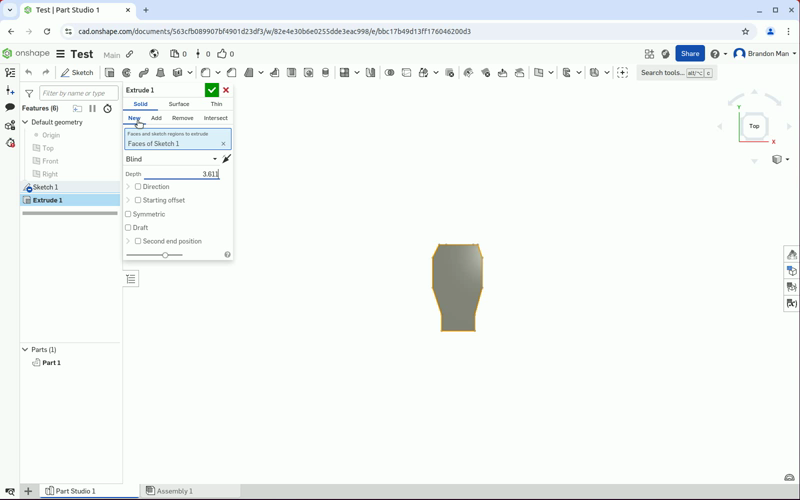
key(enter)
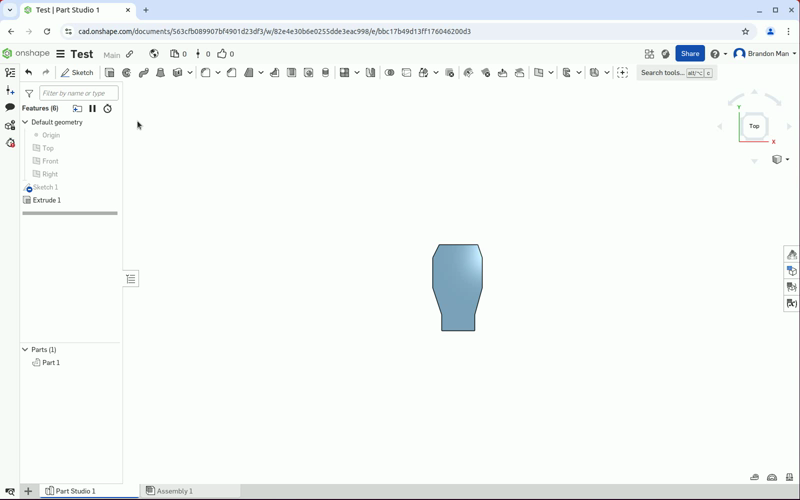
key(shift+h)
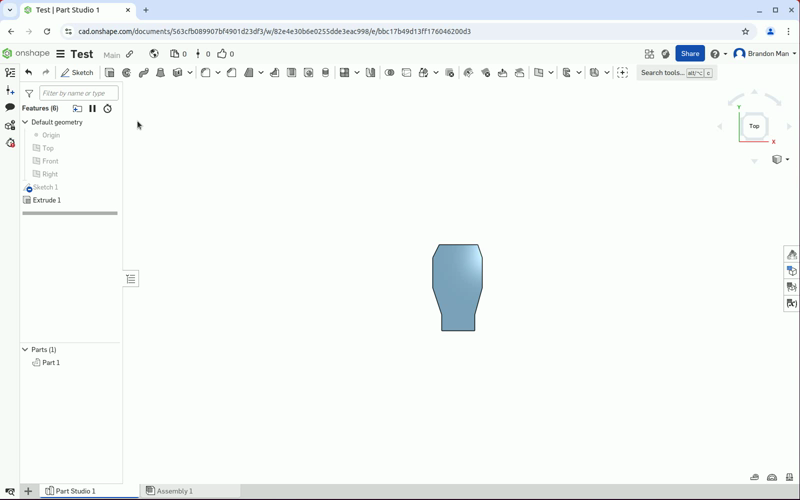
key(shift+h)
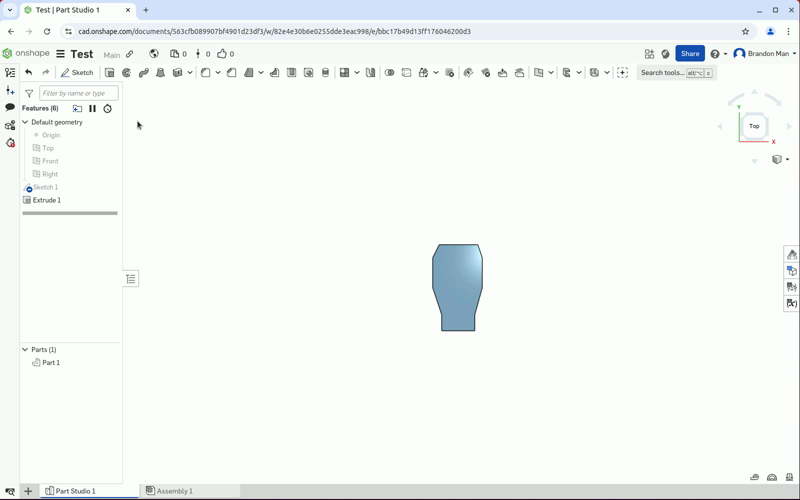
mouse_move(73, 189)
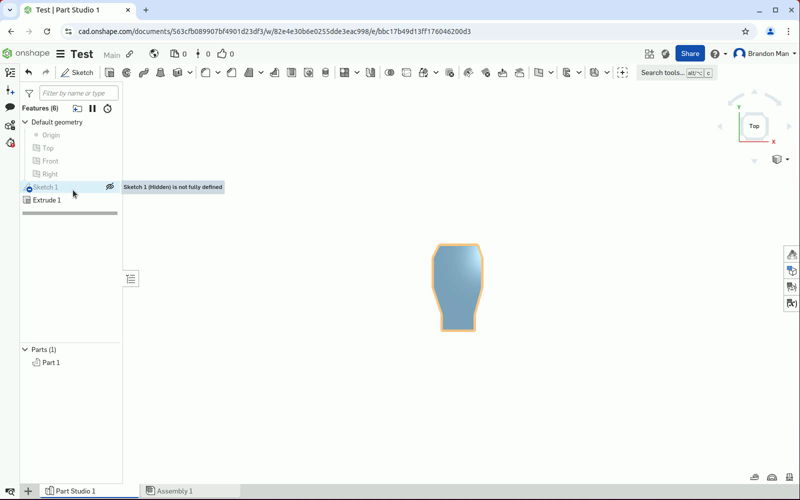
click(73, 189)
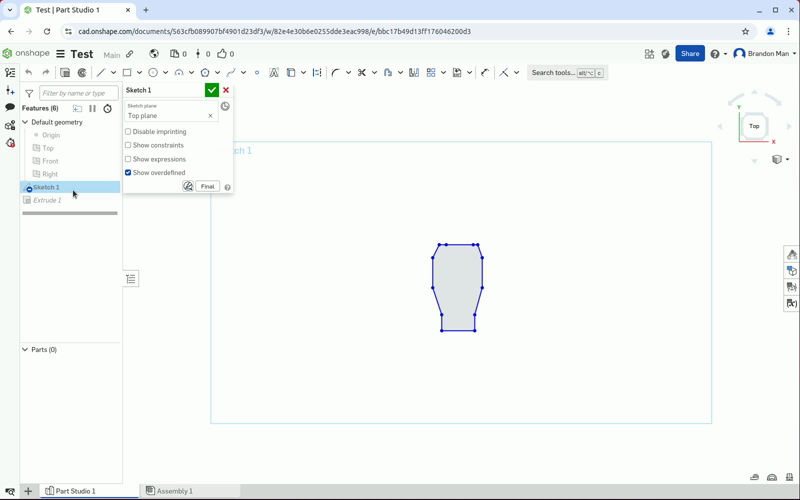
mouse_move(229, 92)
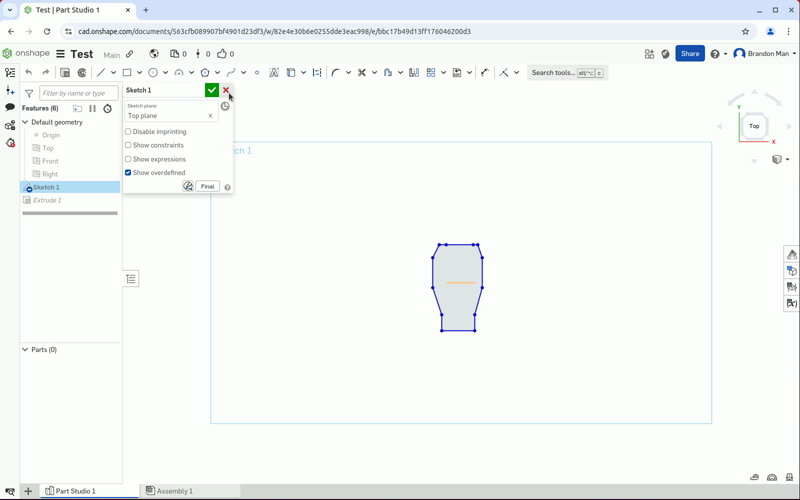
click(229, 92)
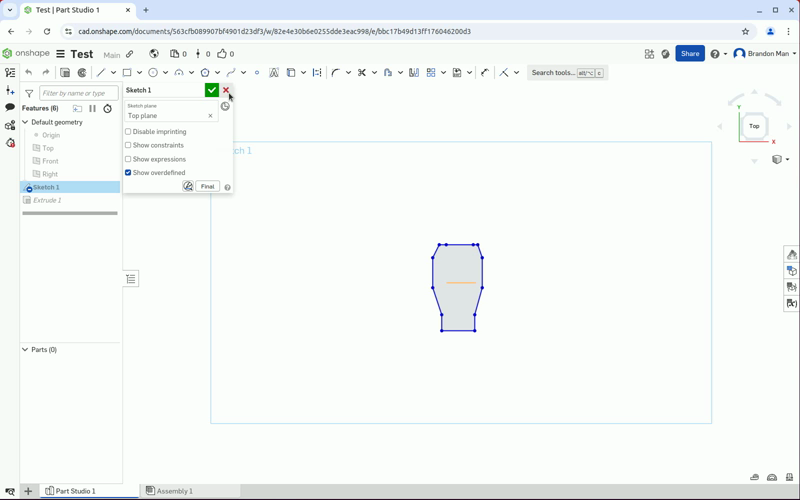
key(shift+s)
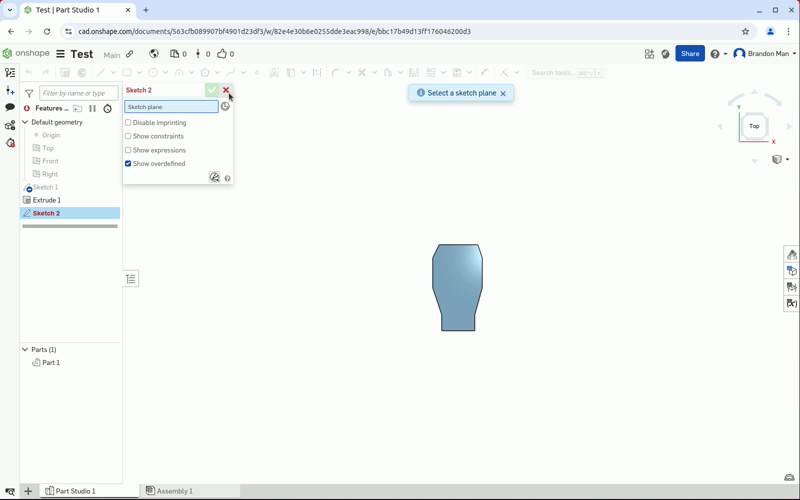
mouse_move(73, 150)
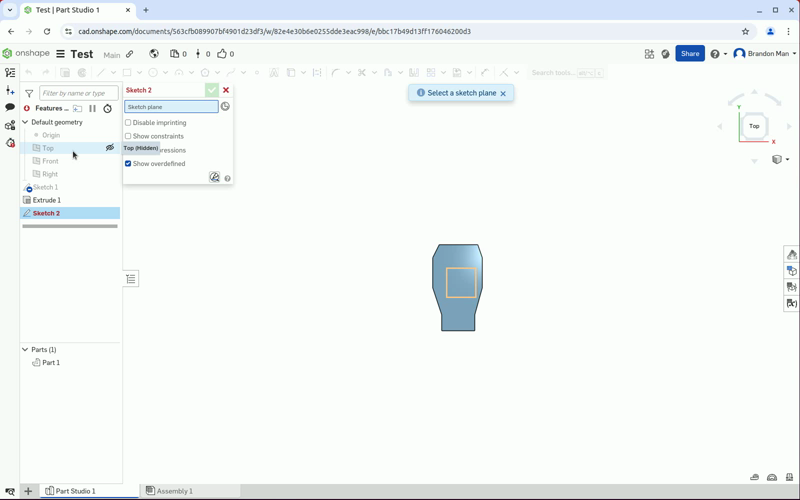
click(73, 150)
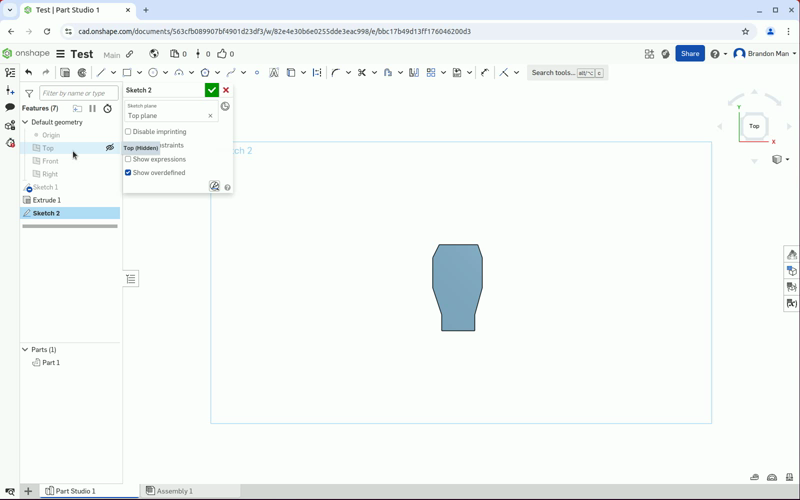
mouse_move(73, 352)
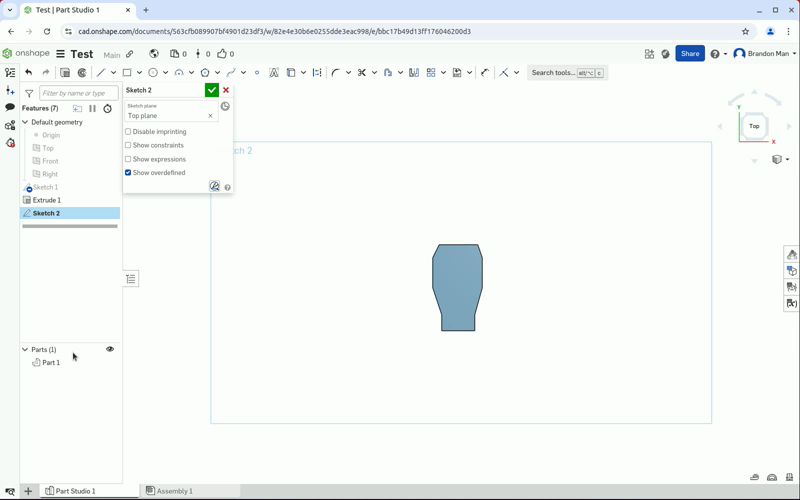
key(y)
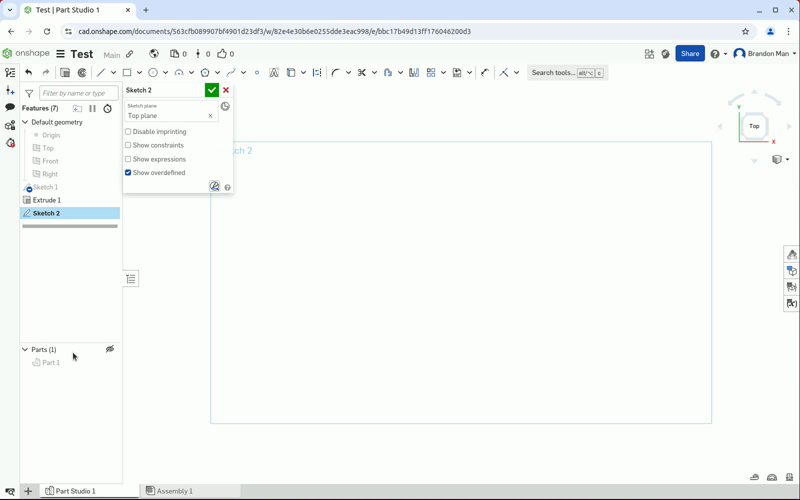
key(l)
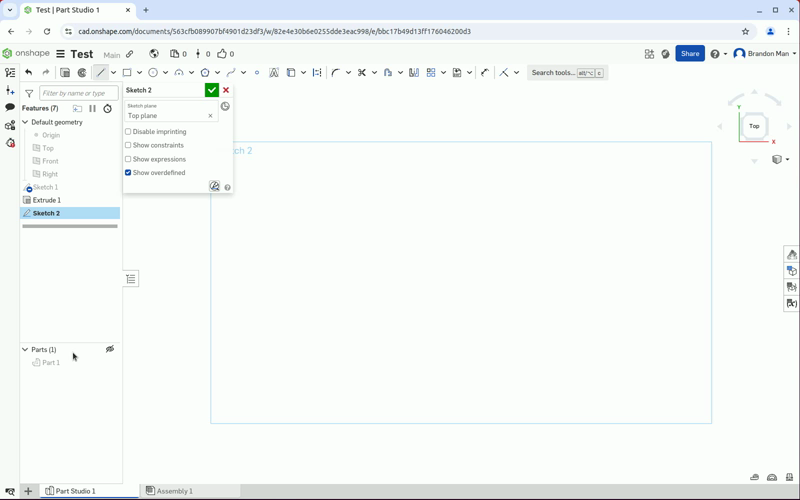
key_down(shift)
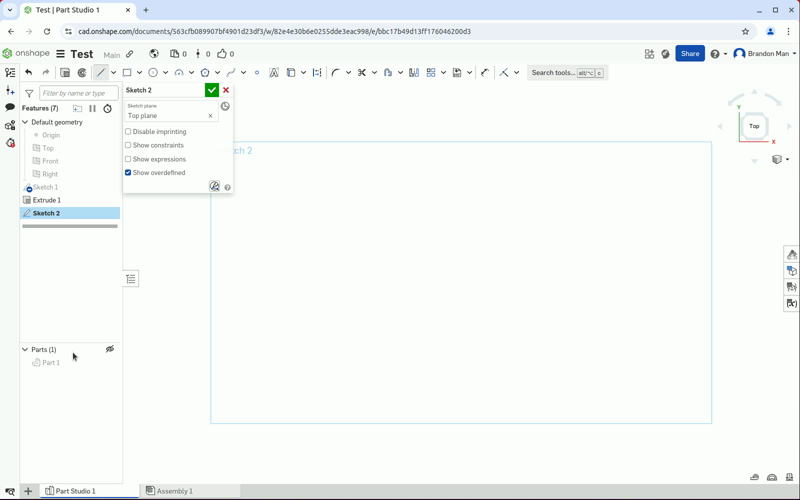
mouse_move(446, 244)
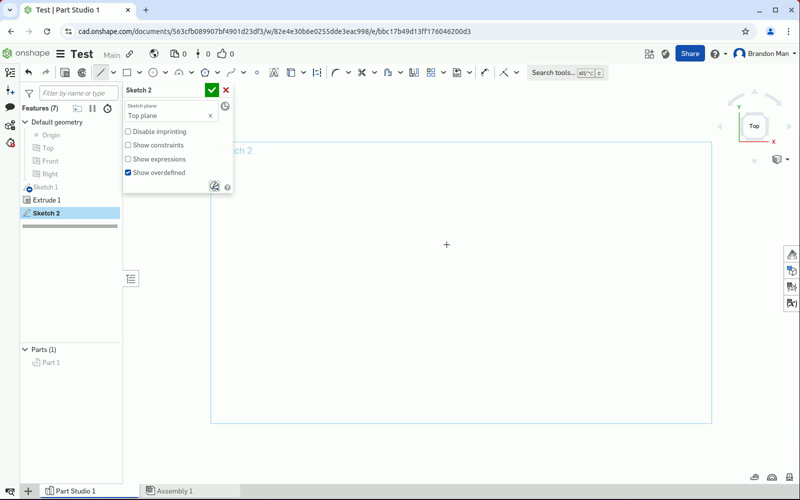
click(446, 244)
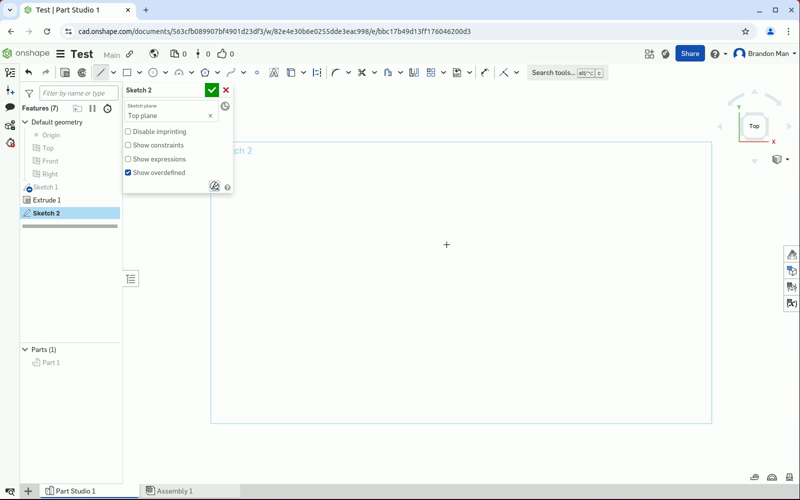
key_up(shift)
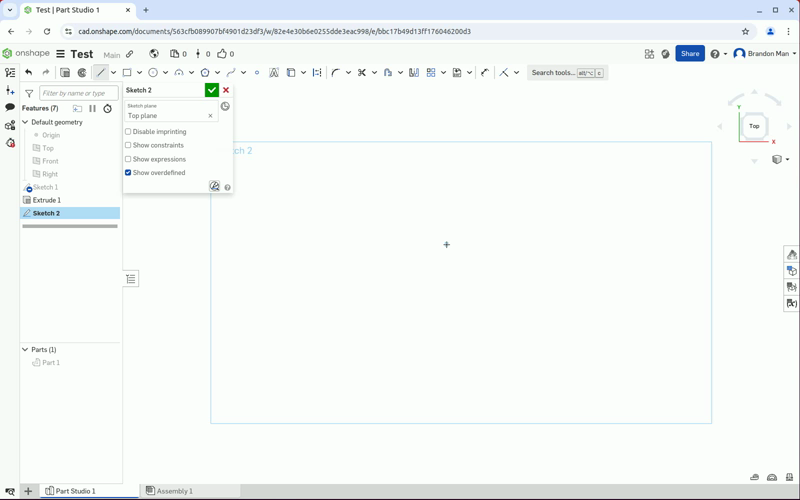
key_down(shift)
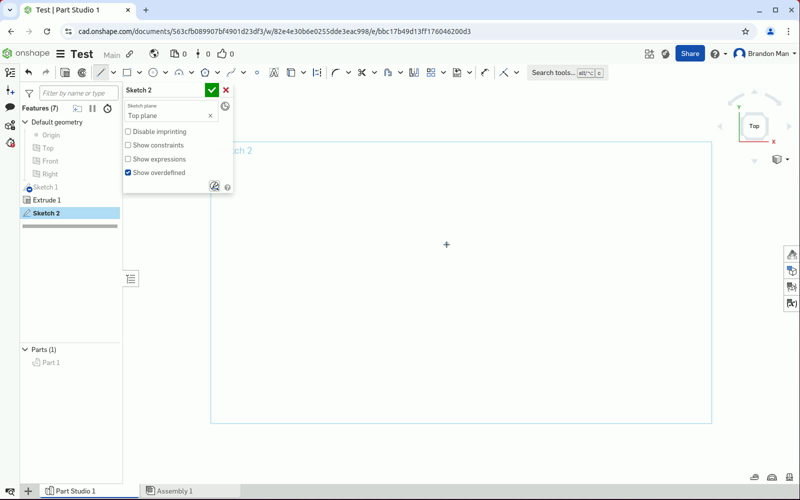
mouse_move(476, 244)
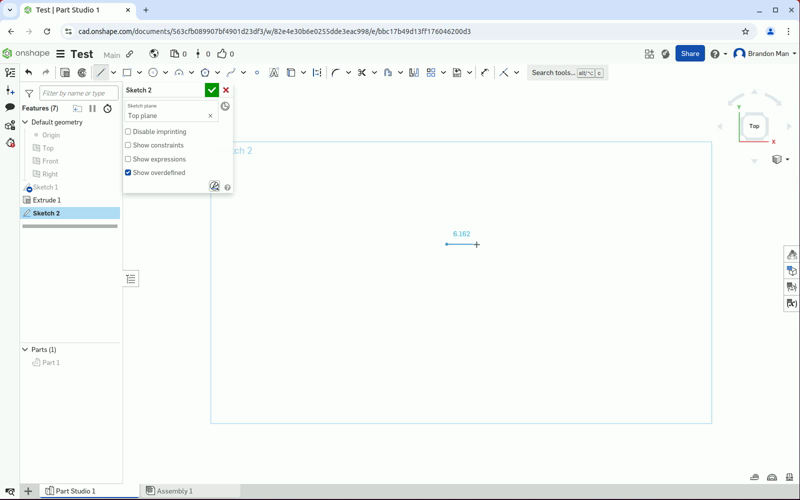
mouse_move(473, 244)
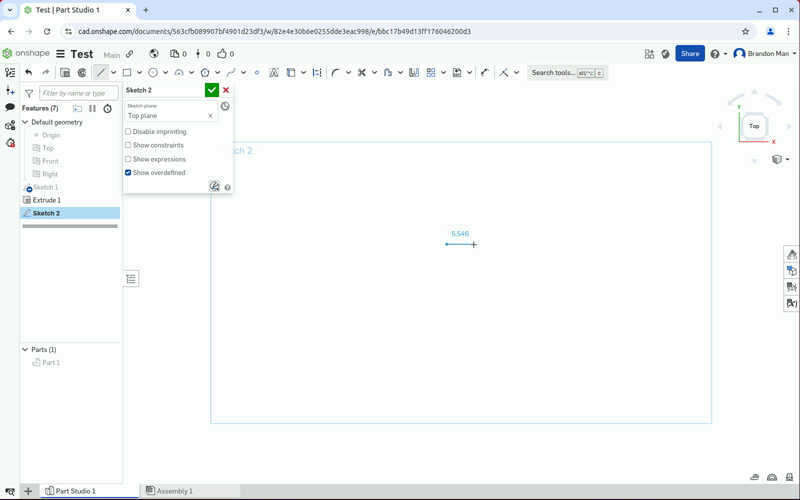
click(473, 244)
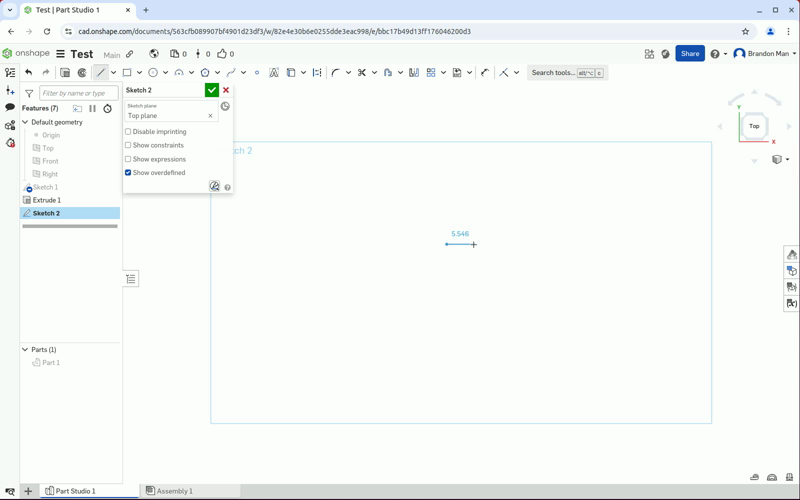
key_up(shift)
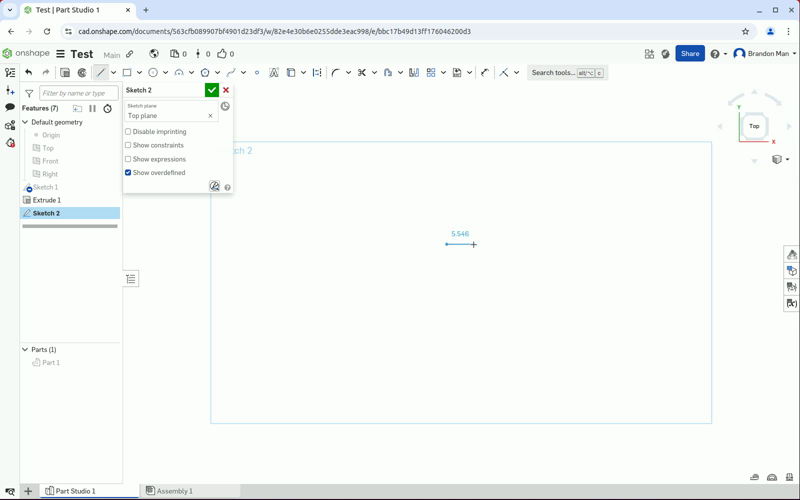
key_down(shift)
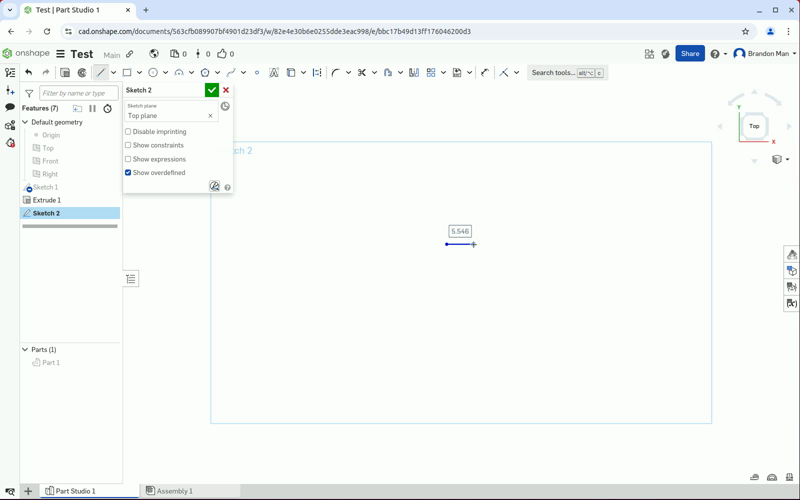
mouse_move(503, 244)
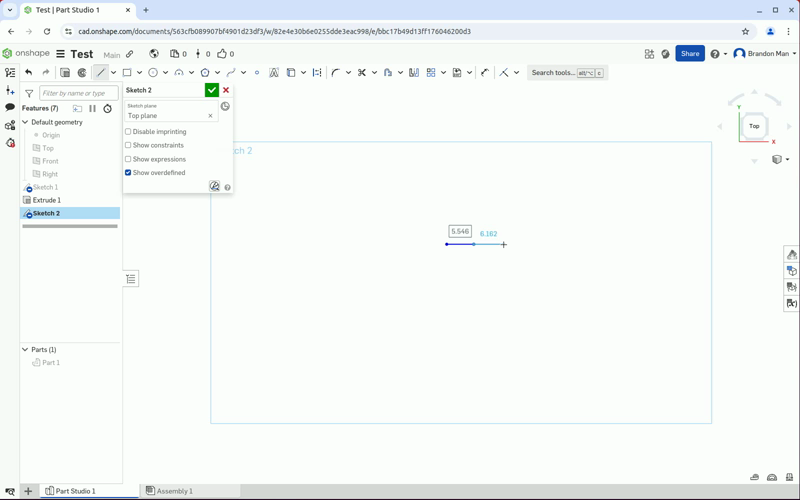
mouse_move(473, 213)
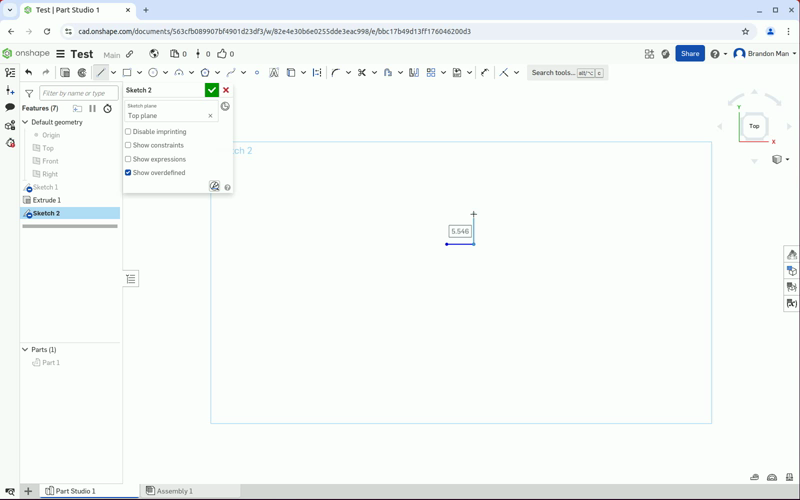
click(473, 213)
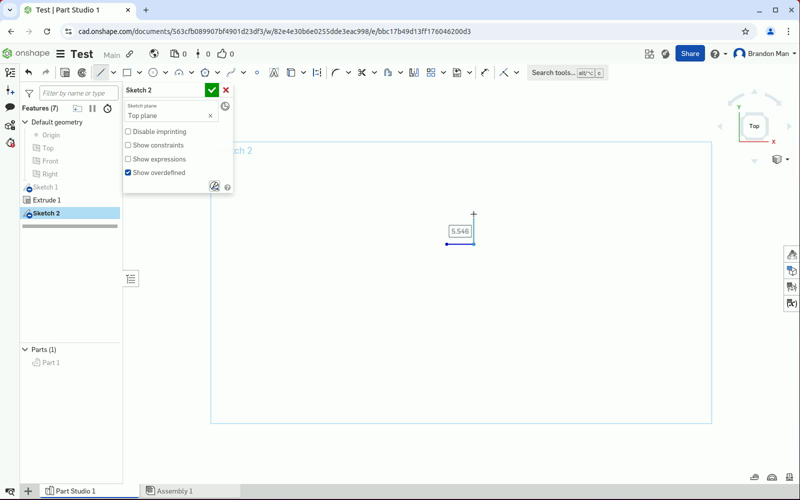
key_up(shift)
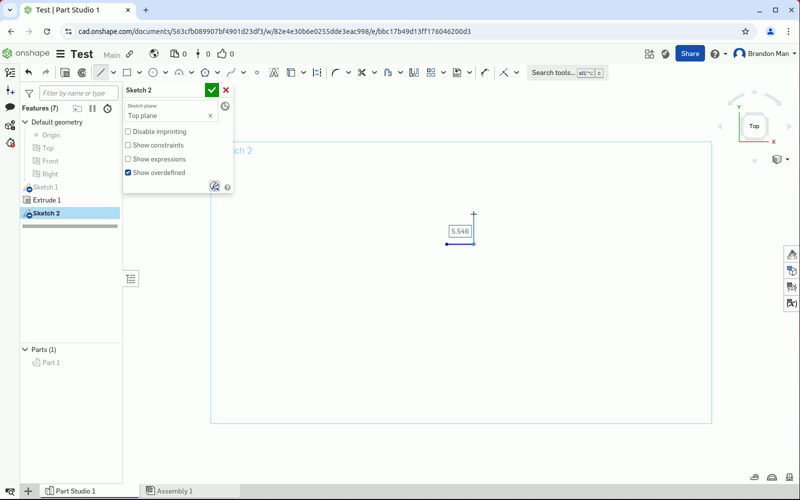
key_down(shift)
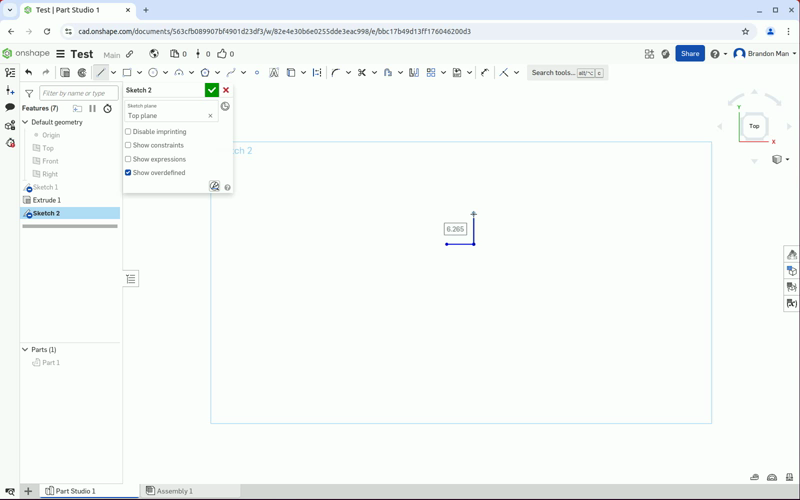
mouse_move(503, 213)
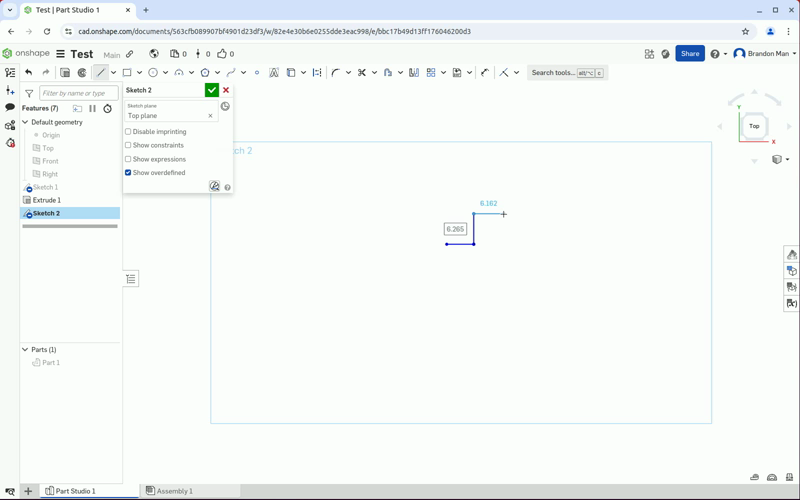
mouse_move(446, 213)
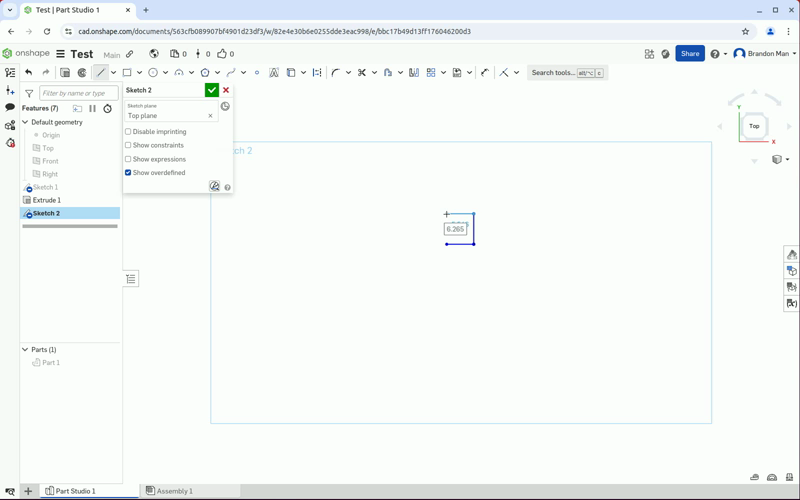
click(446, 213)
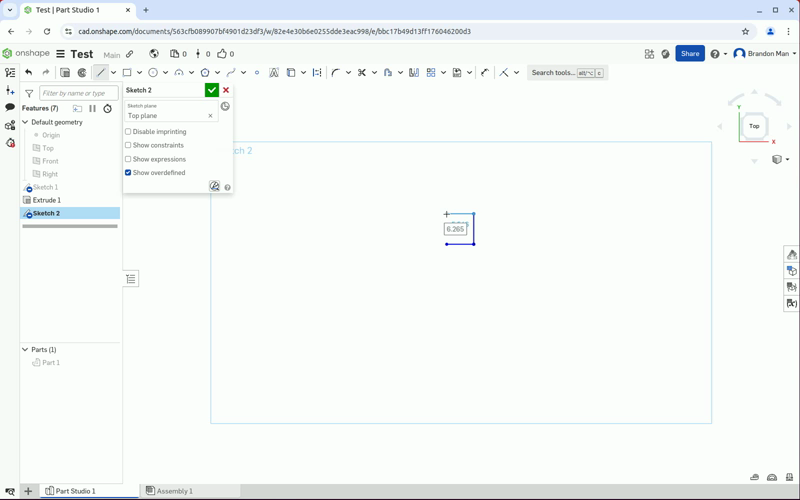
key_up(shift)
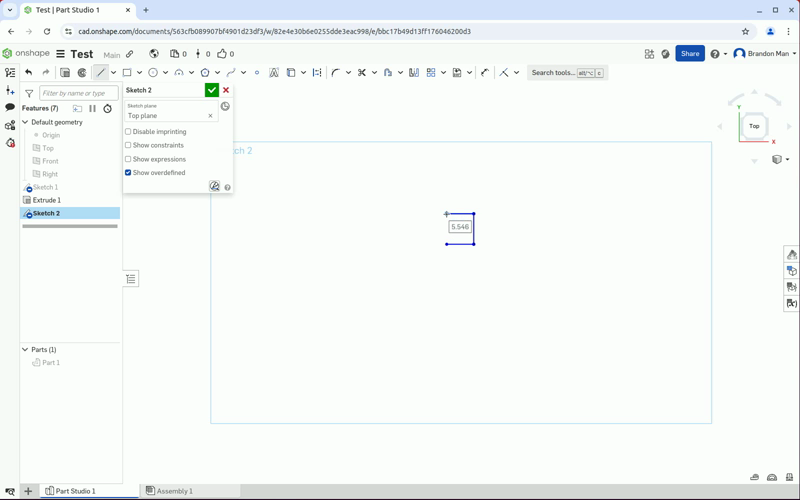
mouse_move(476, 213)
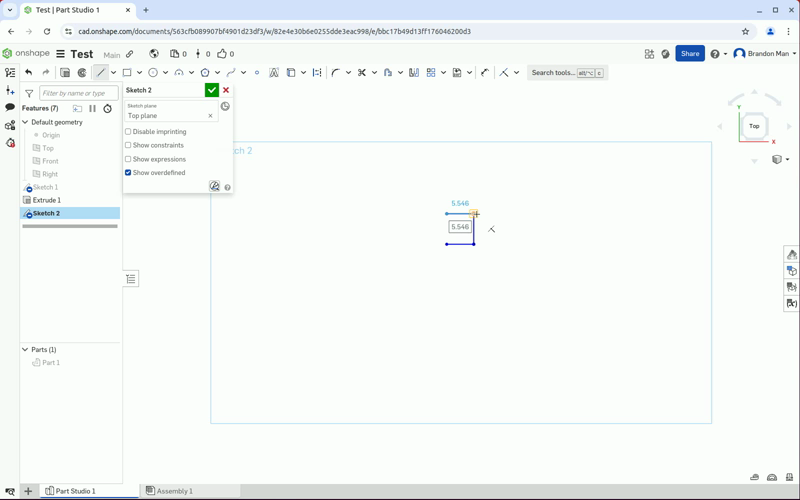
key_down(shift)
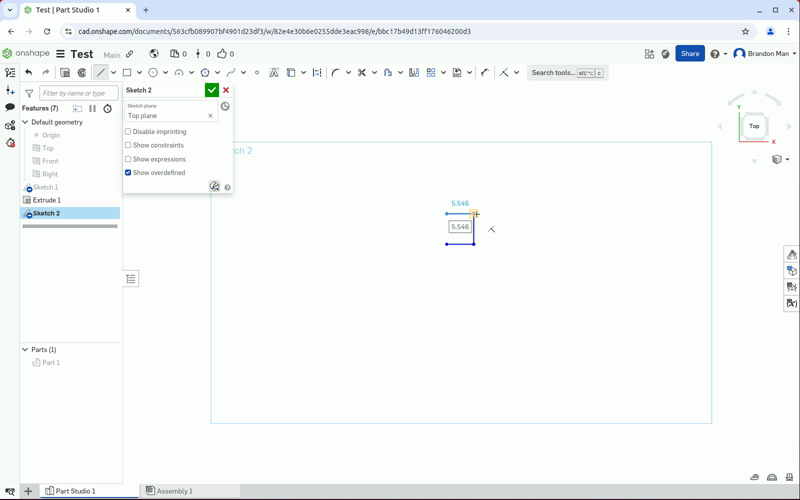
mouse_move(446, 244)
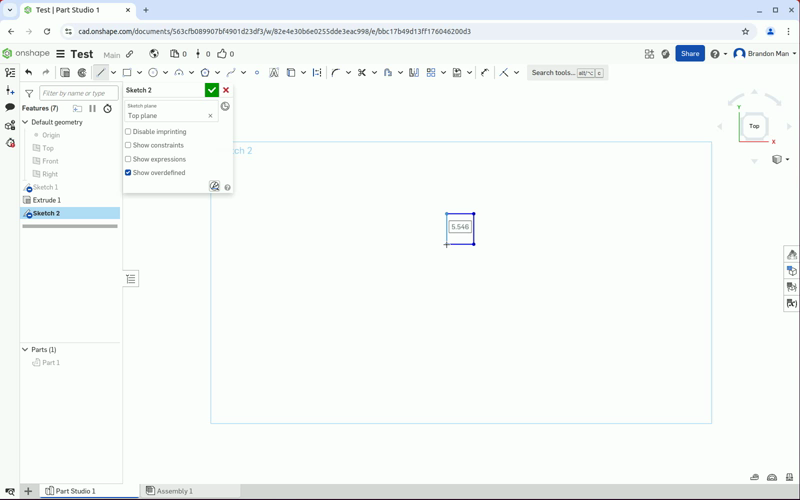
key_up(shift)
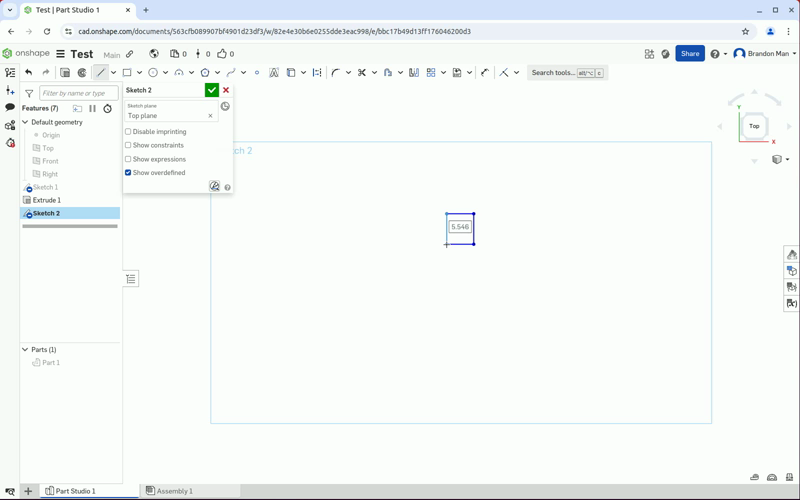
click(446, 244)
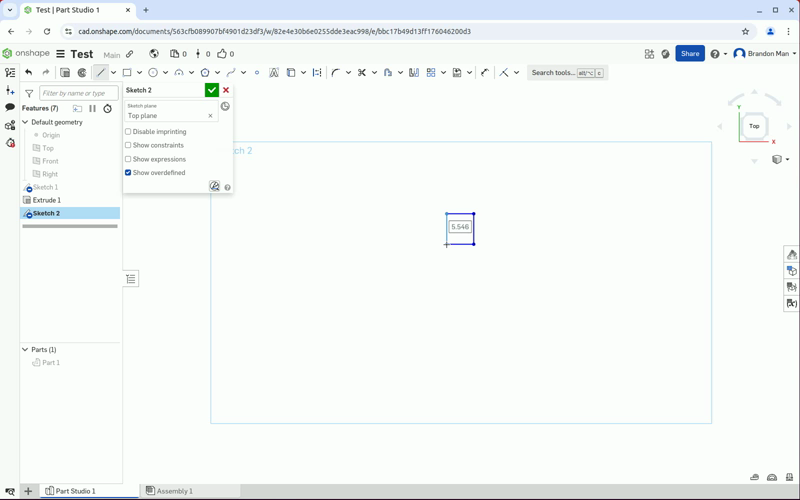
key(esc)
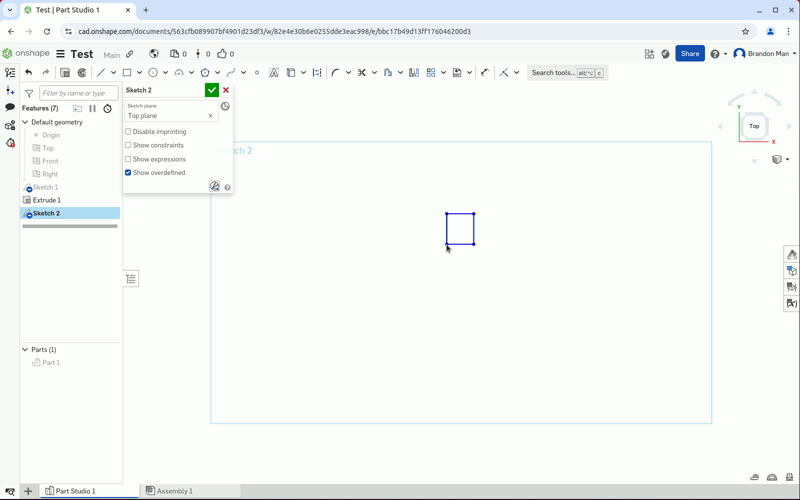
mouse_move(456, 220)
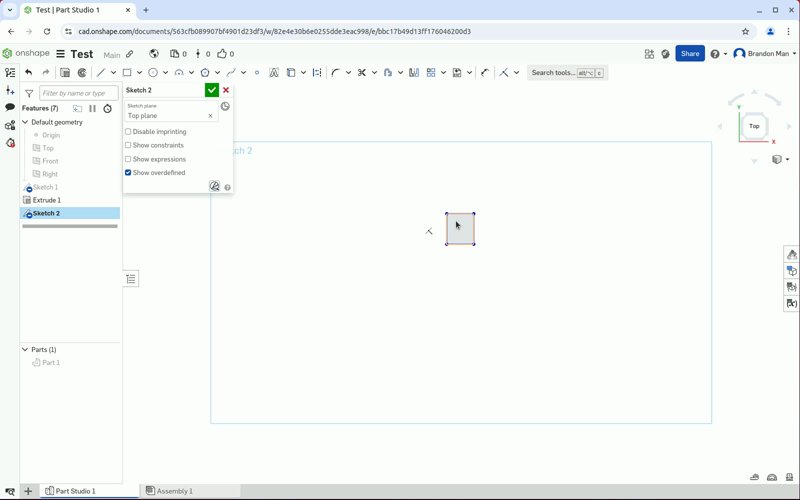
scroll(6)
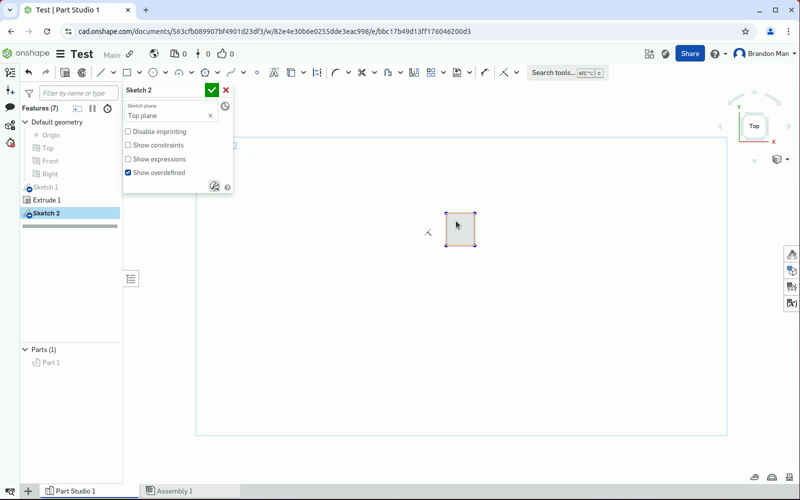
scroll(6)
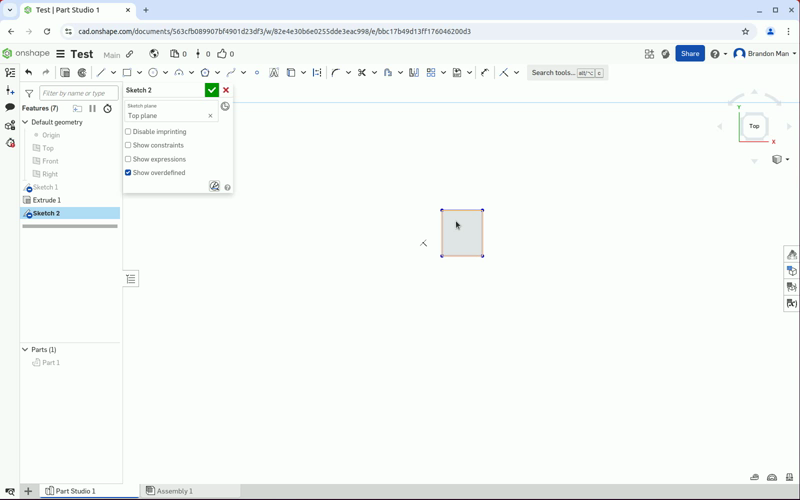
scroll(6)
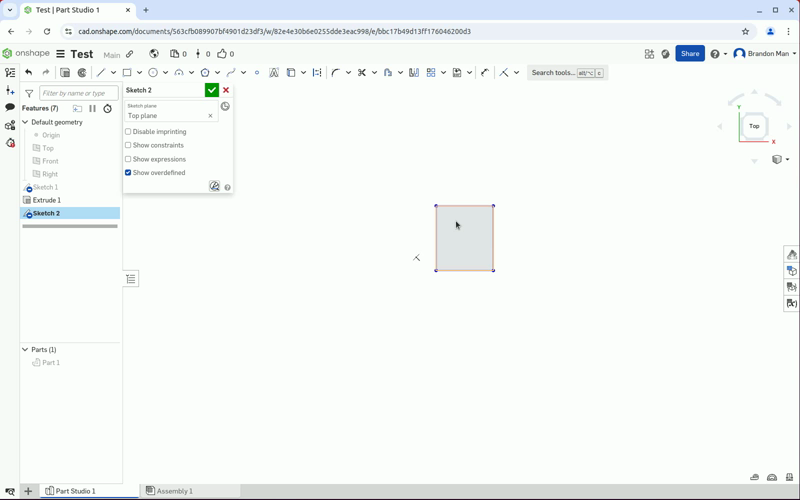
scroll(6)
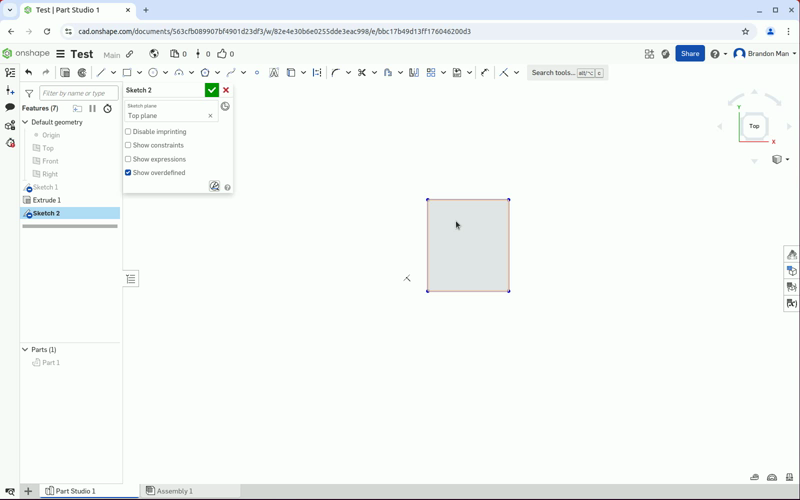
scroll(6)
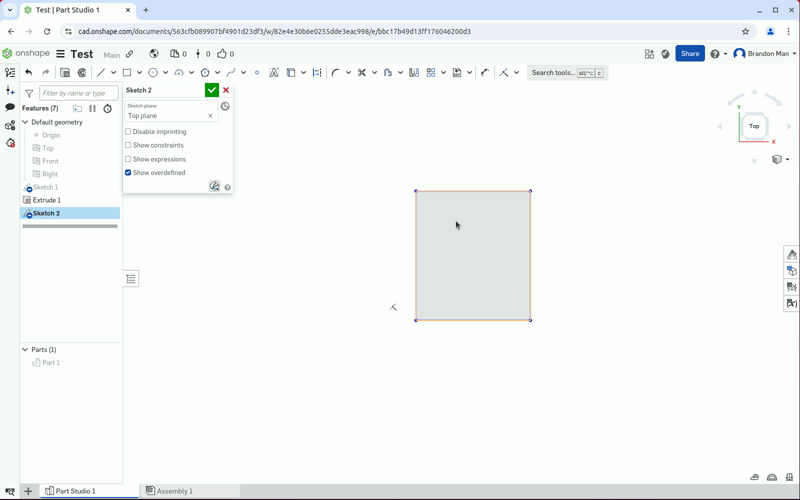
scroll(6)
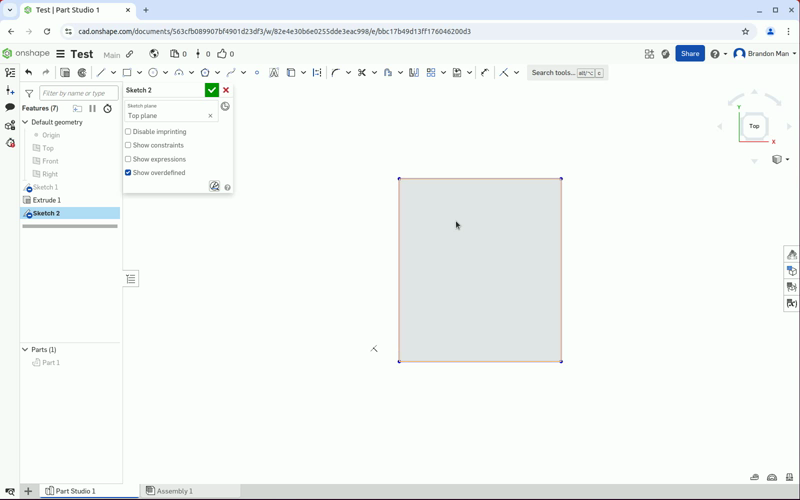
scroll(6)
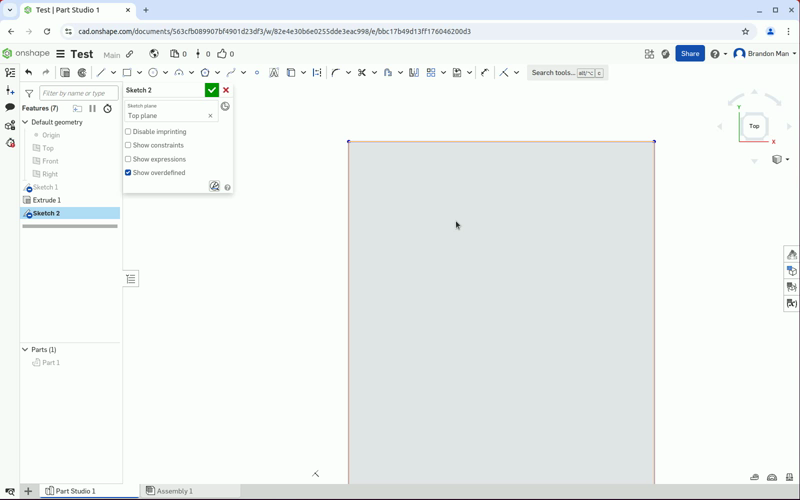
click(456, 220)
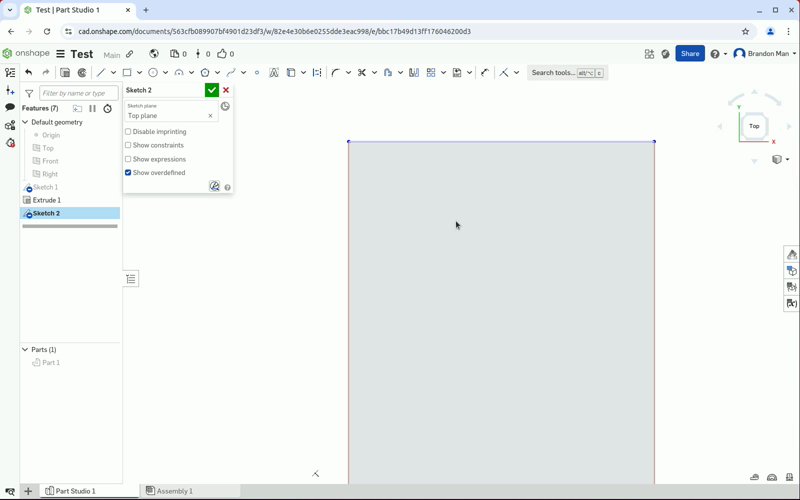
scroll(-6)
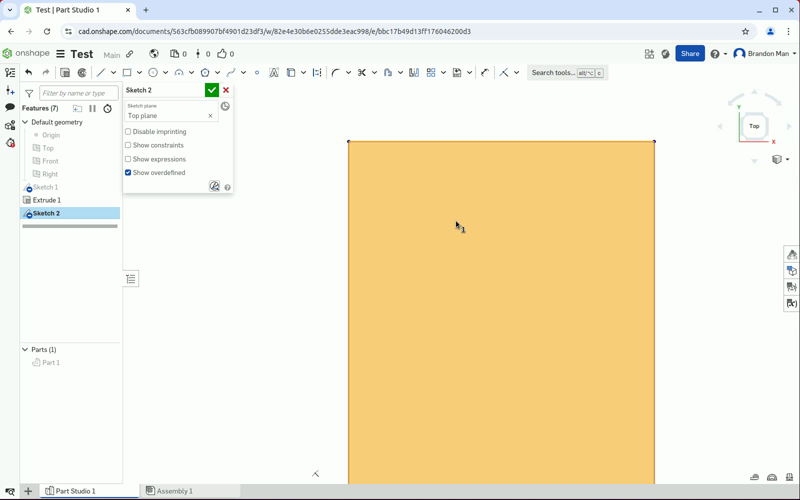
scroll(-6)
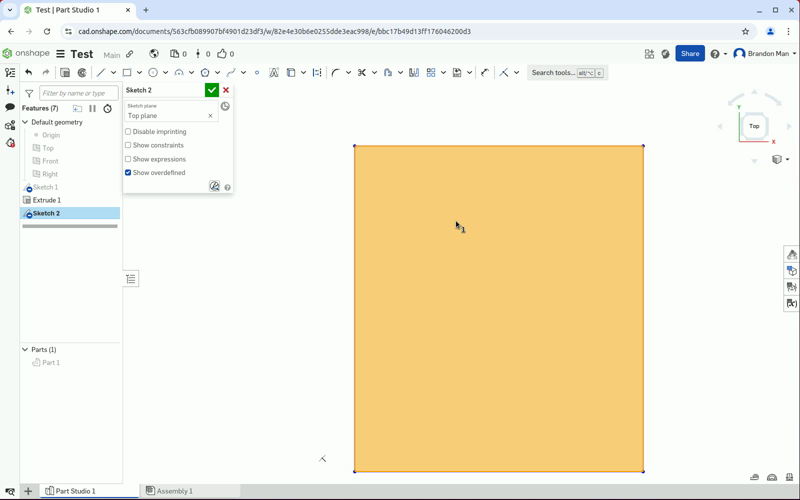
scroll(-6)
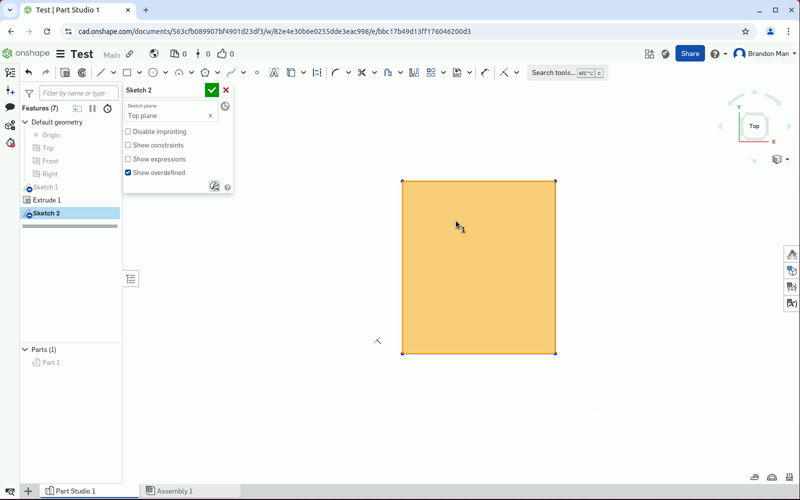
scroll(-6)
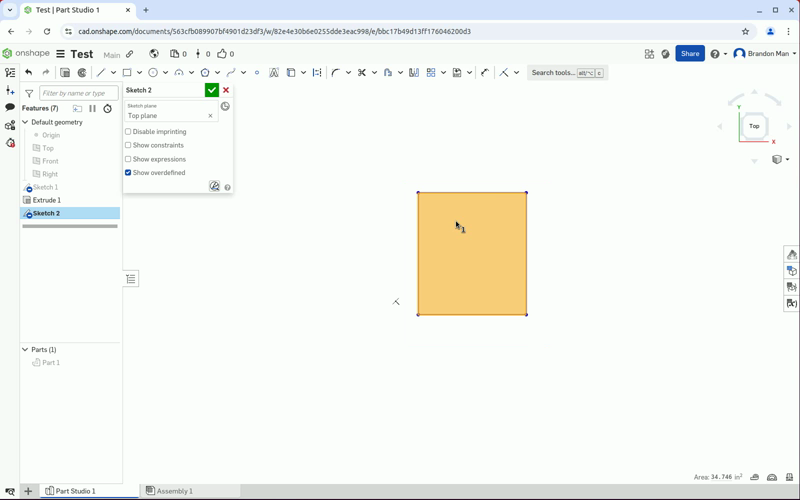
scroll(-6)
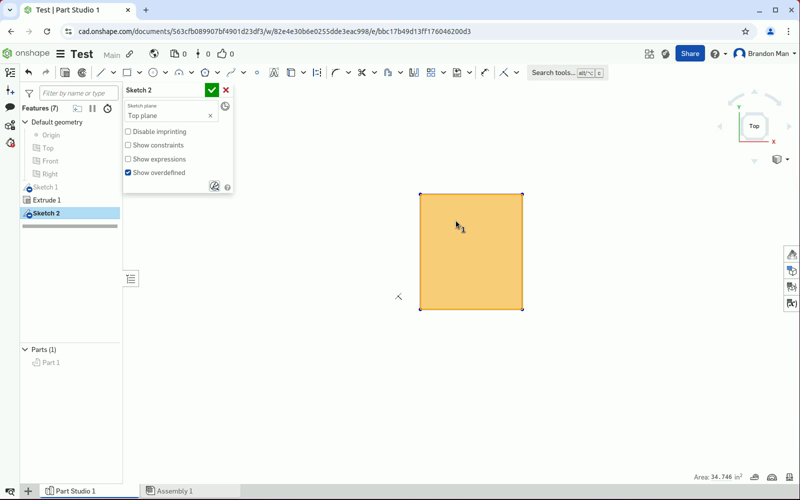
scroll(-6)
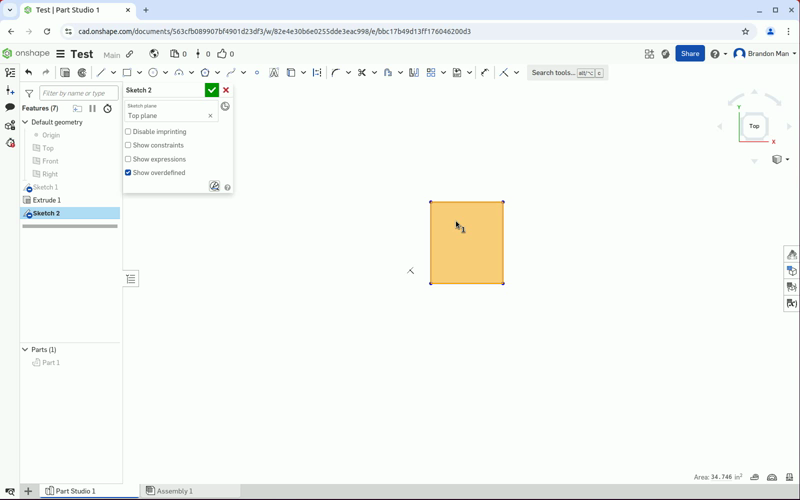
scroll(-6)
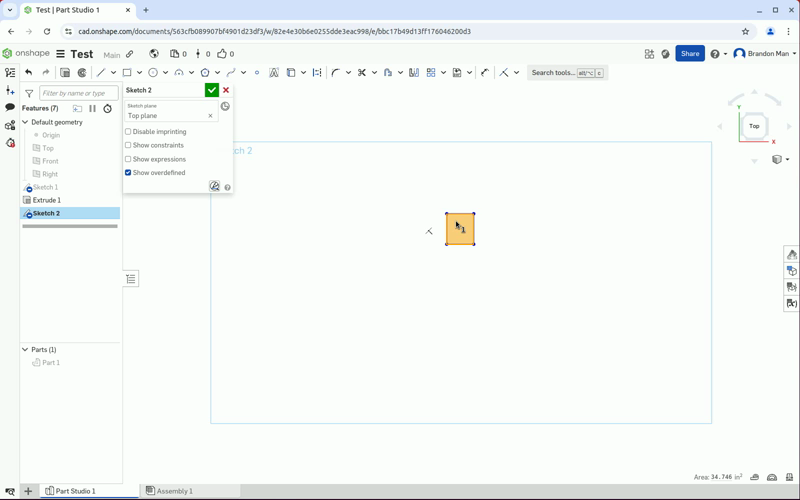
mouse_move(73, 352)
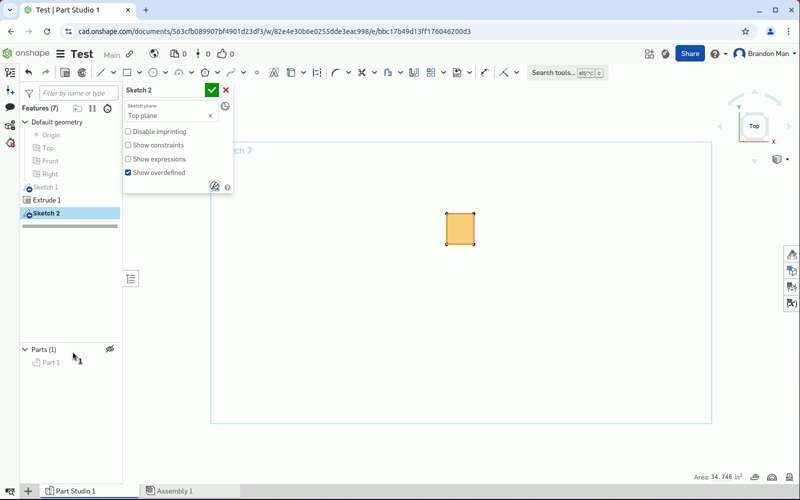
key(shift+y)
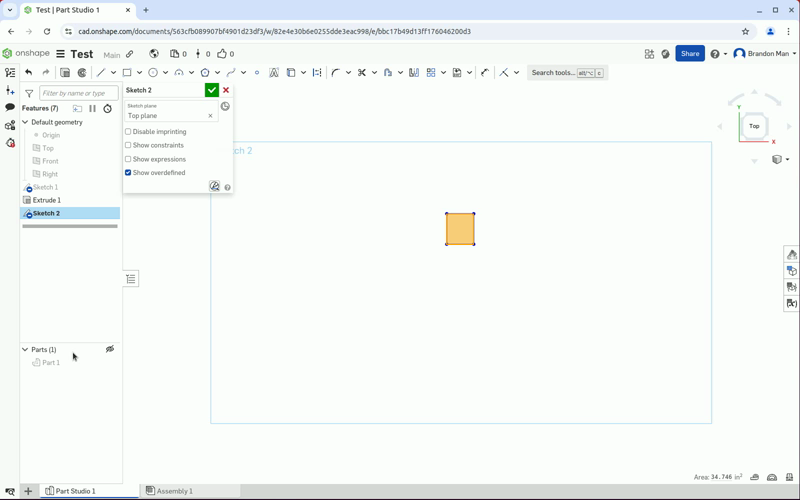
key(shift+e)
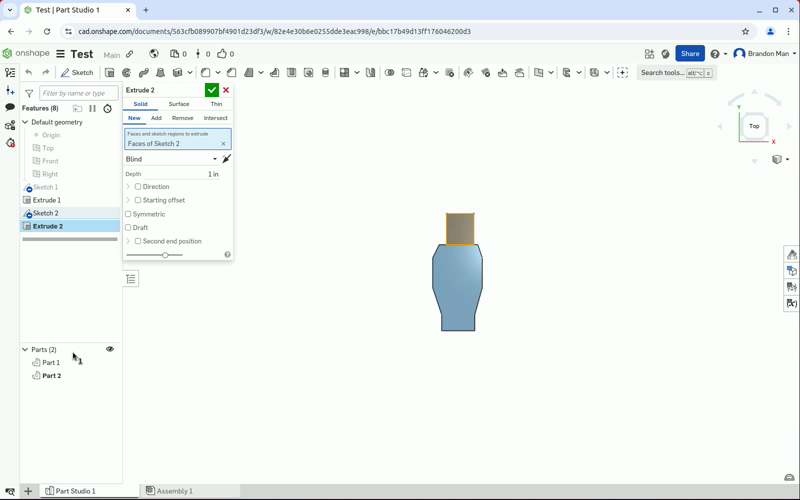
mouse_move(143, 106)
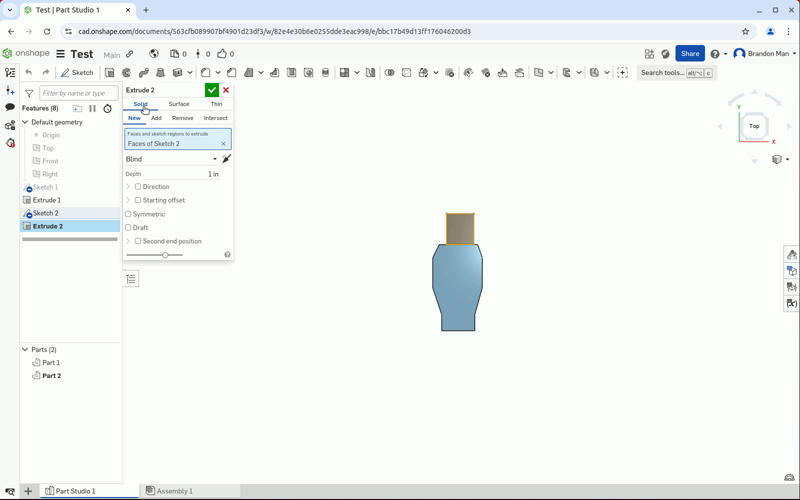
click(143, 106)
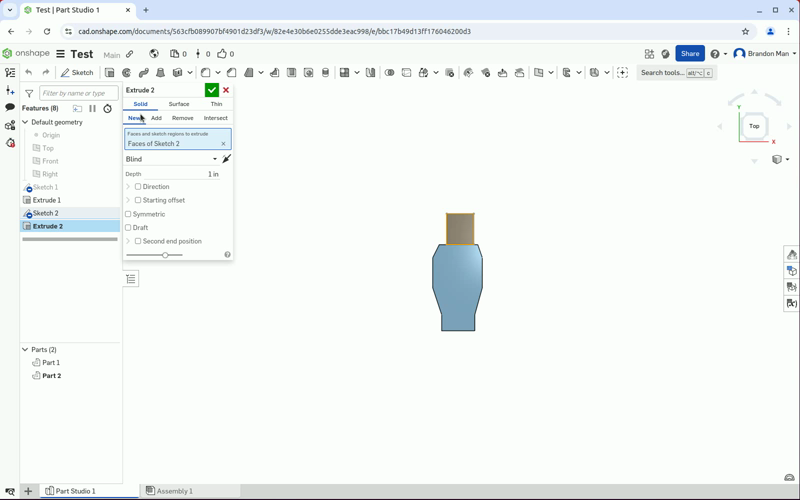
mouse_move(137, 120)
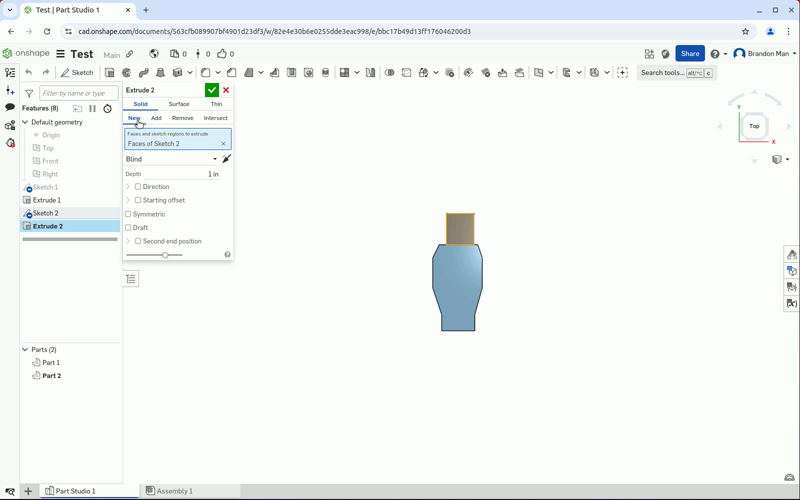
click(137, 120)
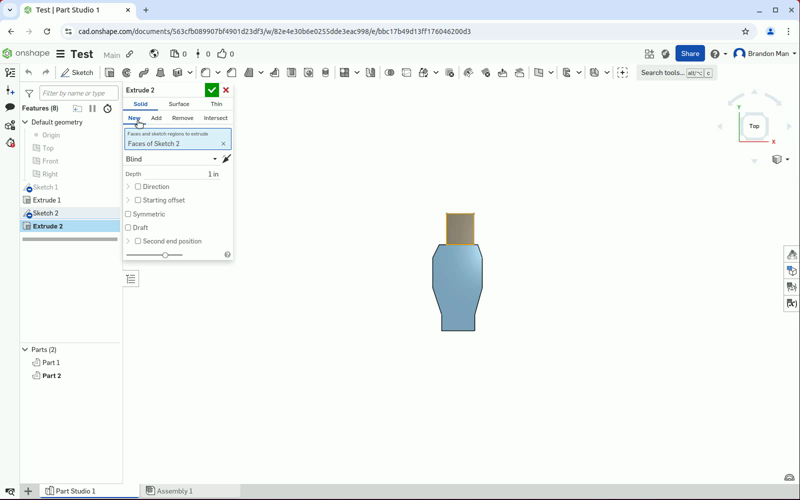
key(tab, 4)
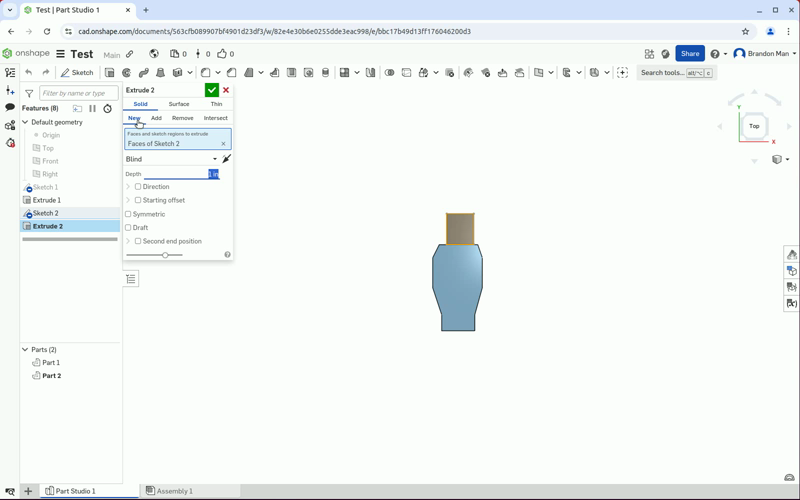
text(3.611)
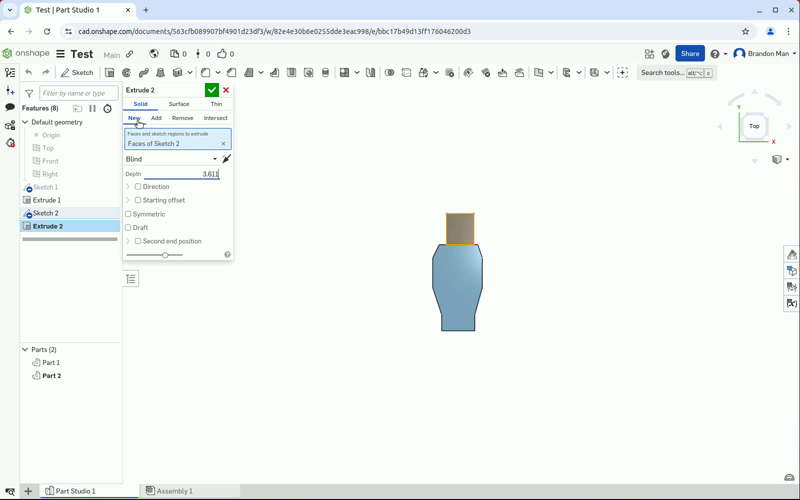
key(enter)
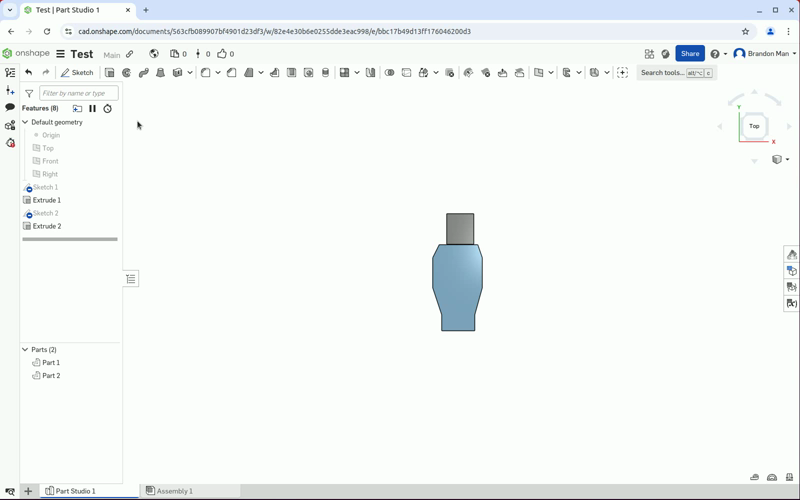
key(shift+h)
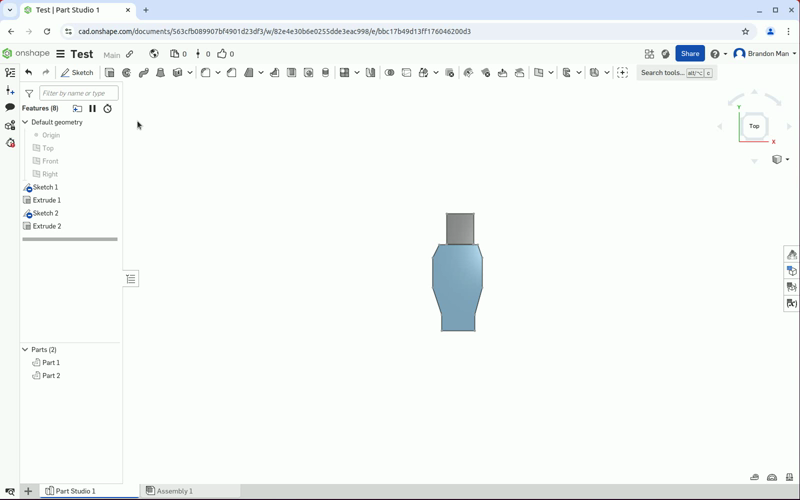
key(shift+h)
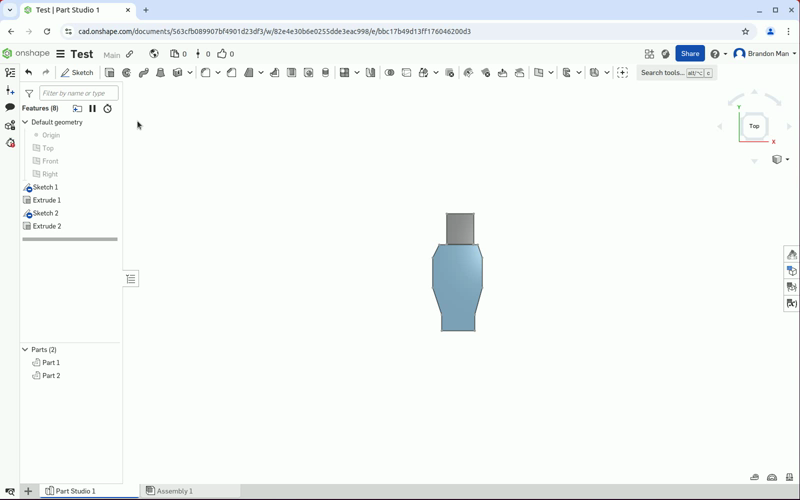
key(shift+7)
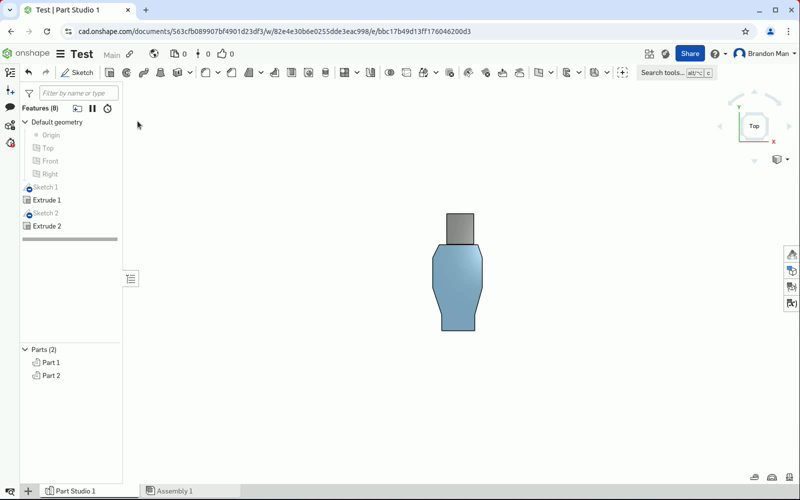
key(up, 3)
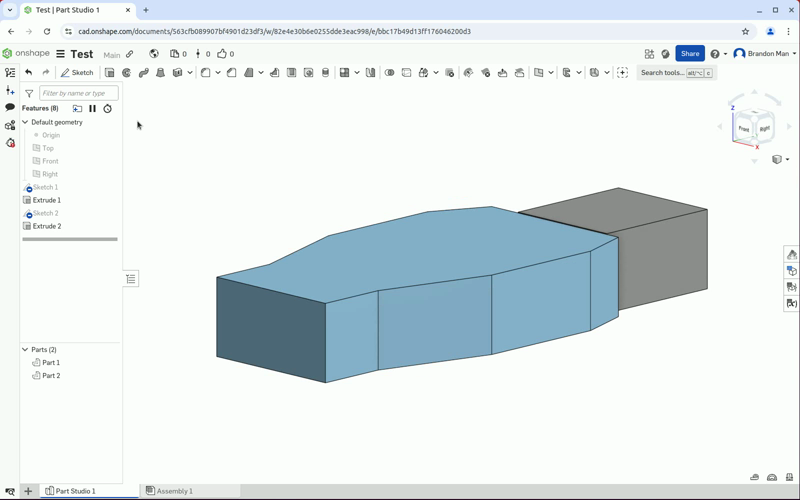
key(left, 3)
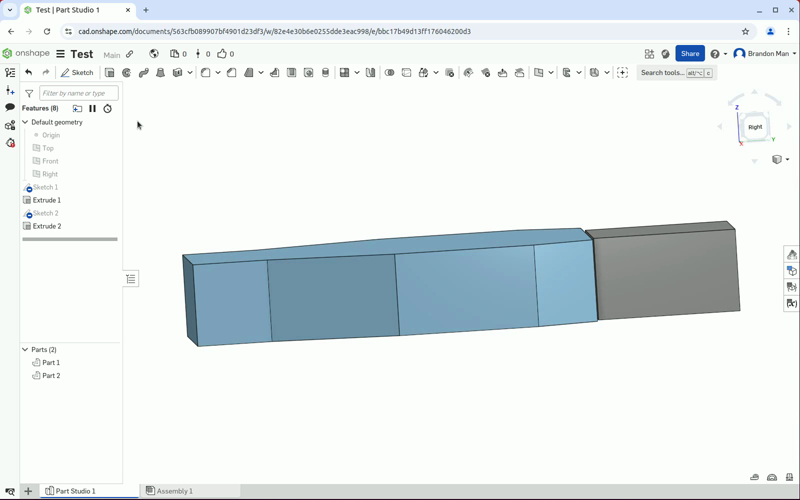
key(right, 3)
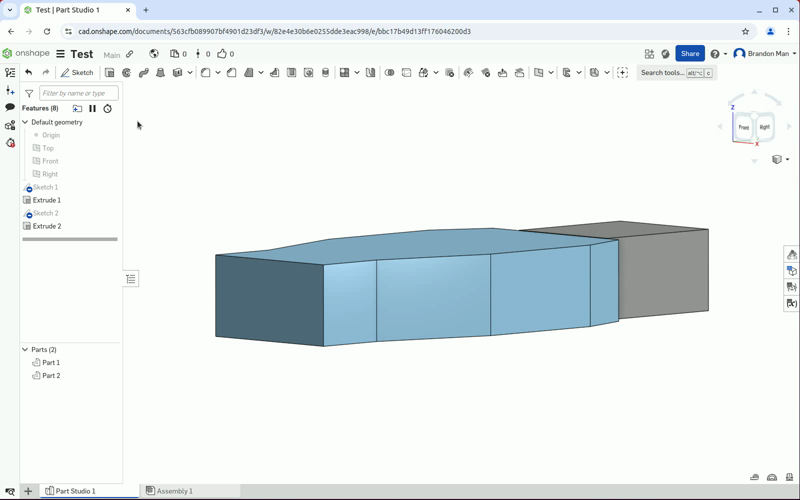
key(down, 3)
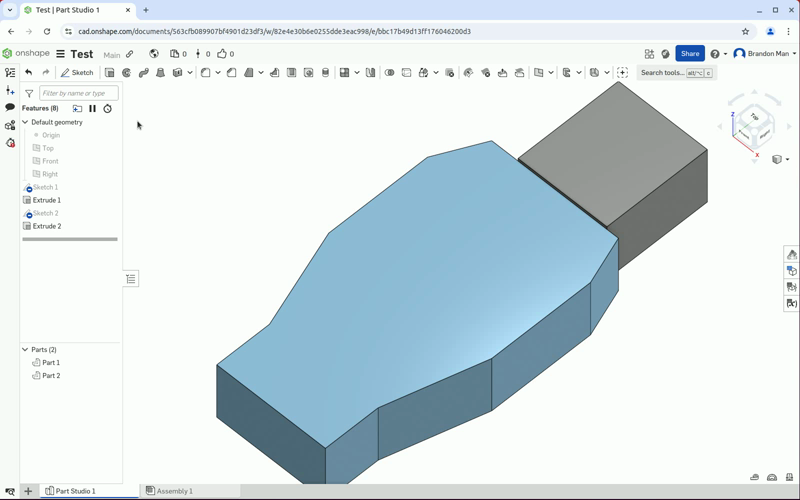
mouse_move(73, 189)
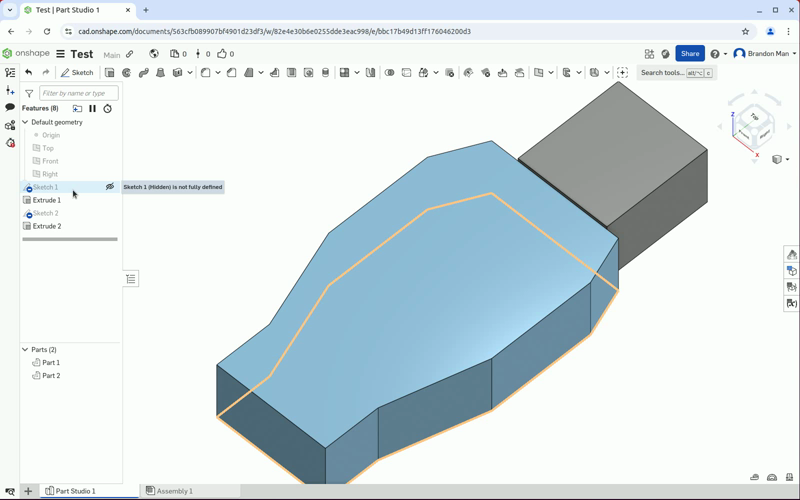
click(73, 189)